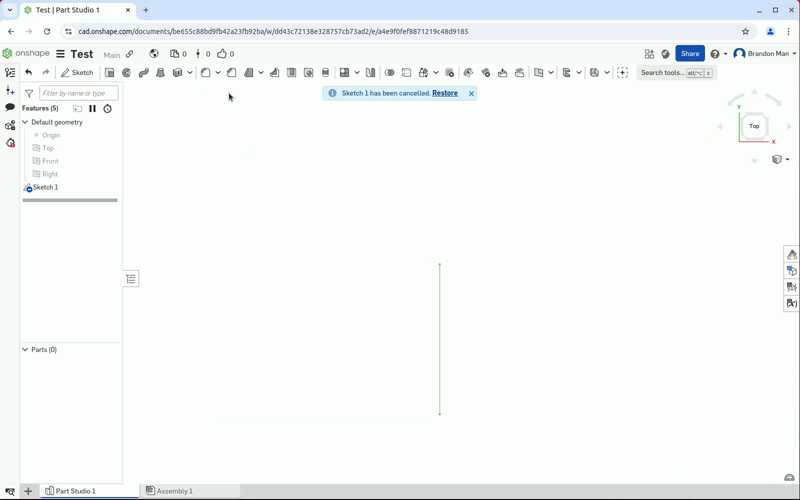
key(shift+h)
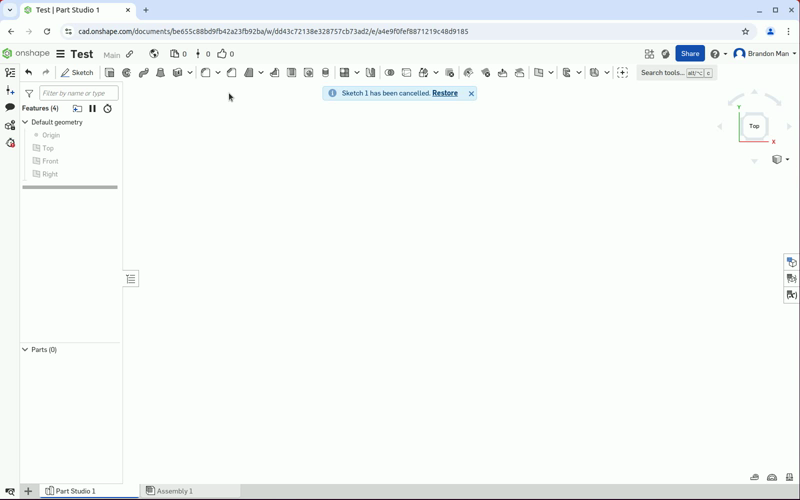
mouse_move(73, 352)
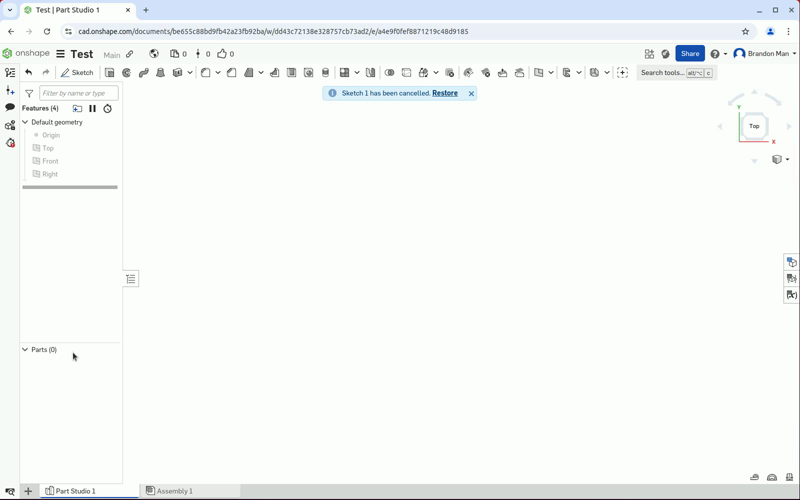
key(y)
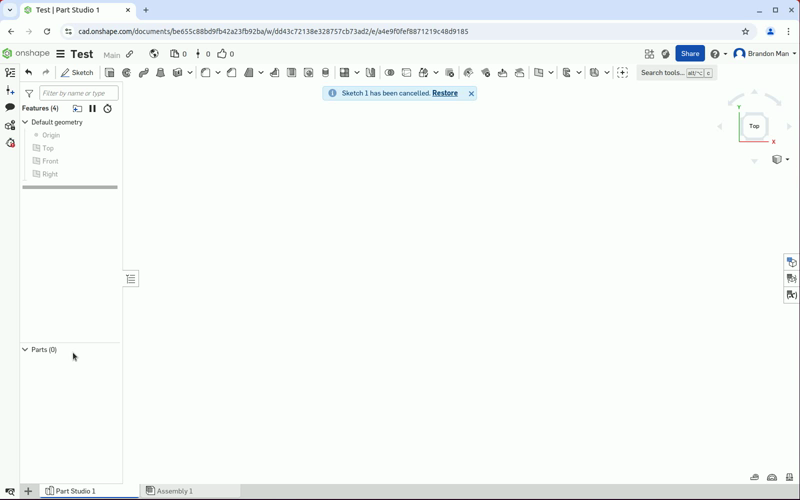
key(shift+p)
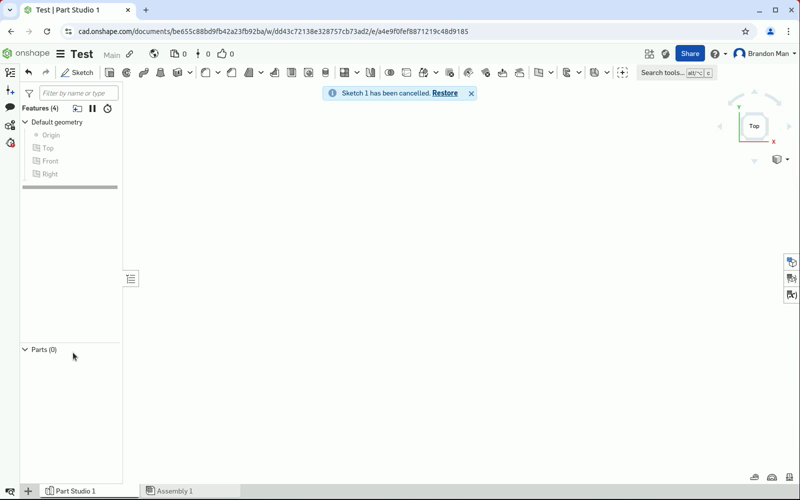
key(space)
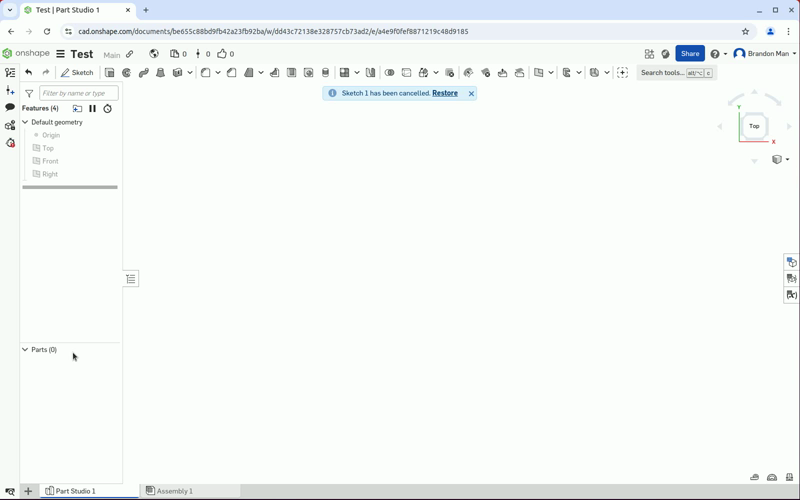
key_down(shift)
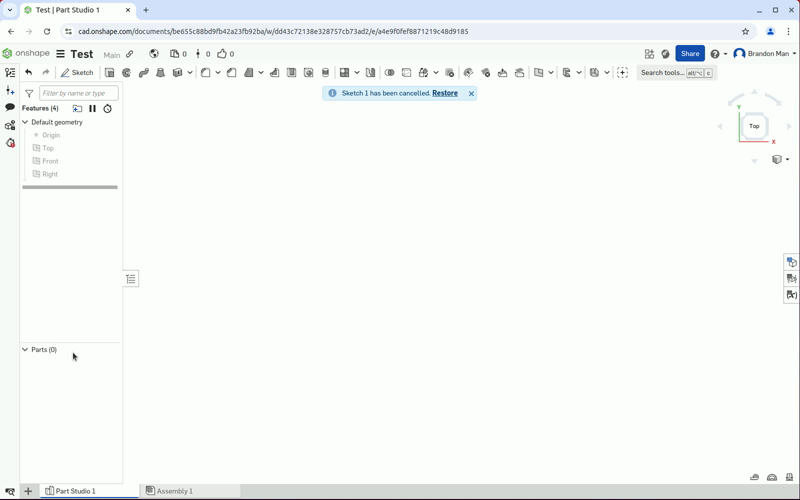
key(up)
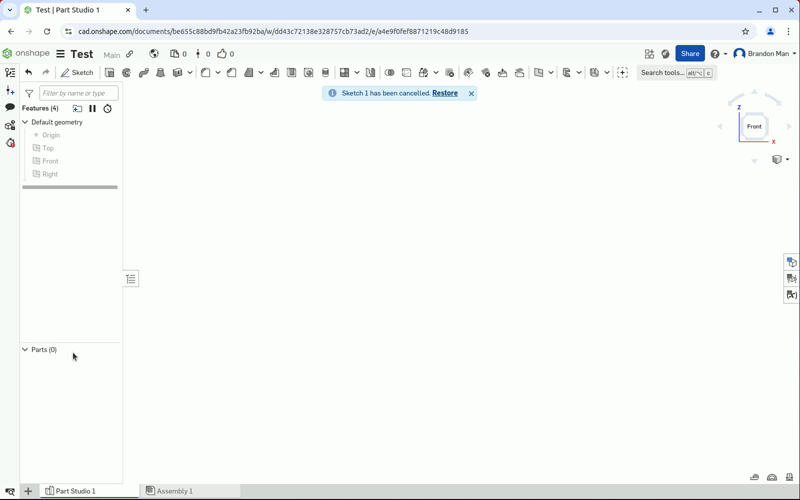
key_up(shift)
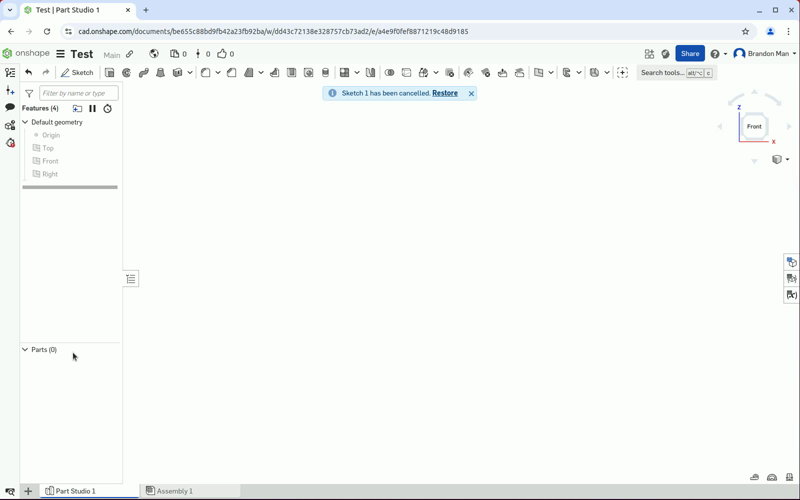
mouse_move(73, 352)
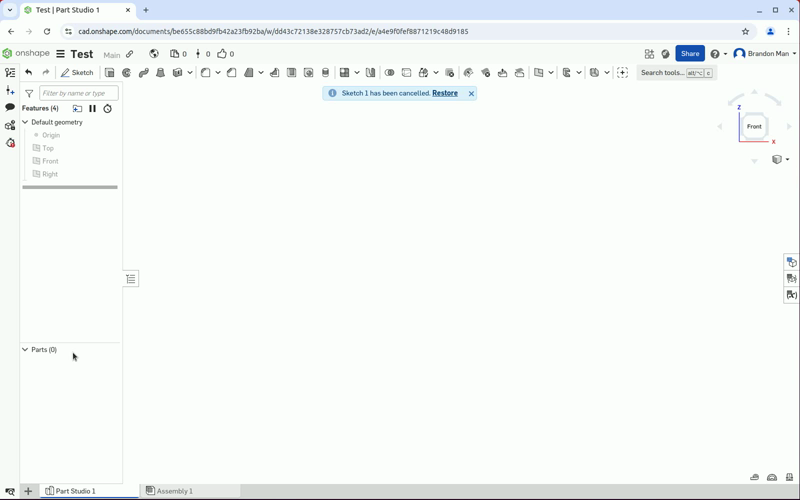
key(shift+y)
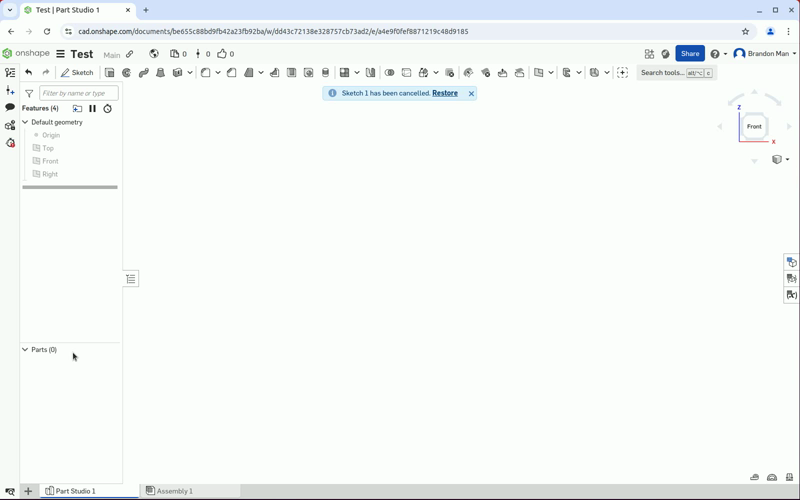
key(shift+s)
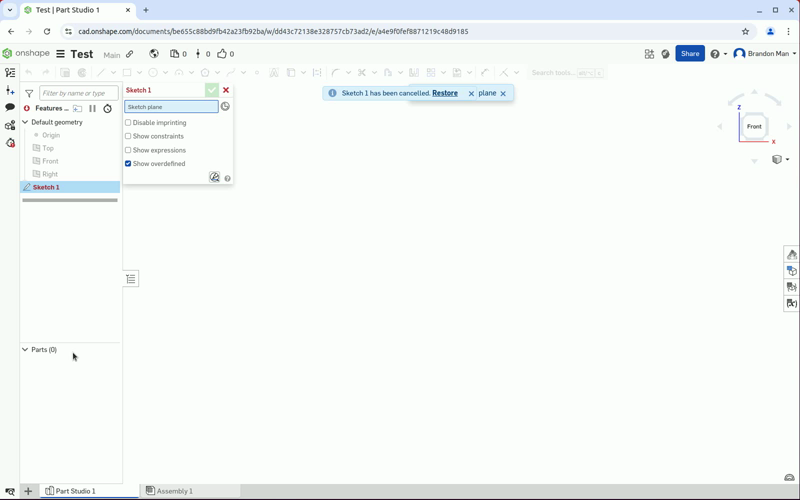
mouse_move(73, 163)
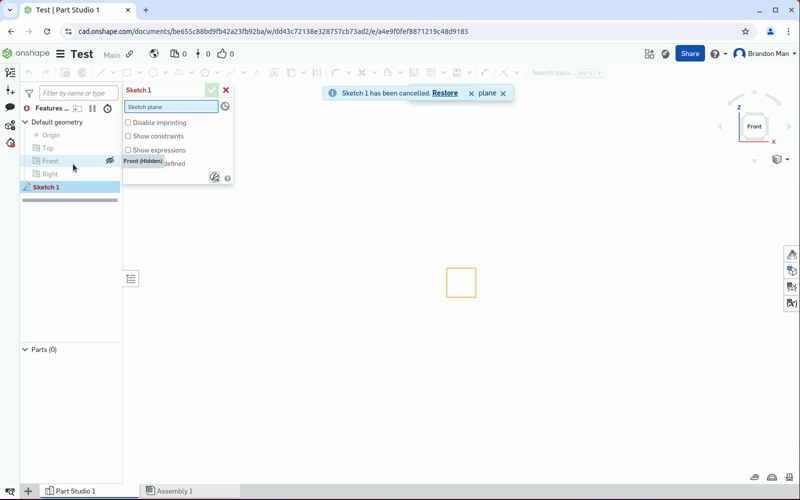
click(73, 163)
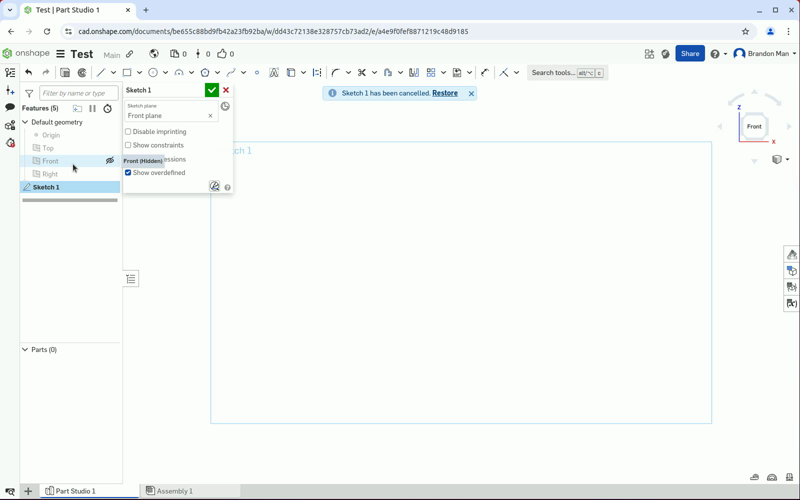
mouse_move(73, 352)
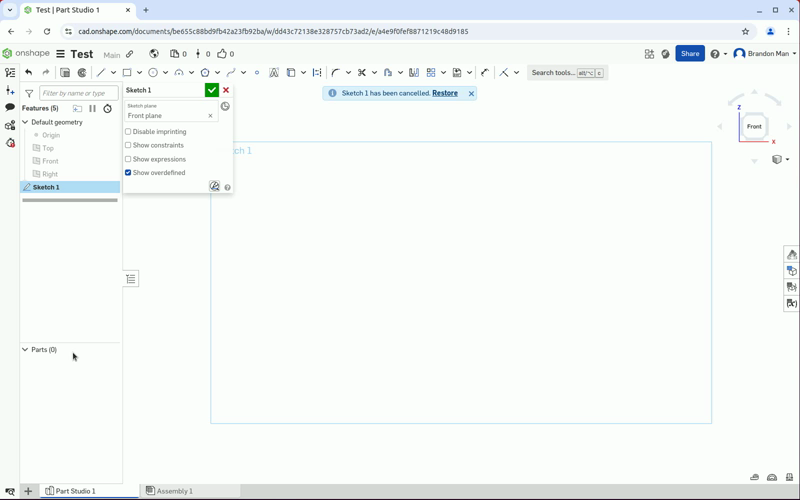
key(y)
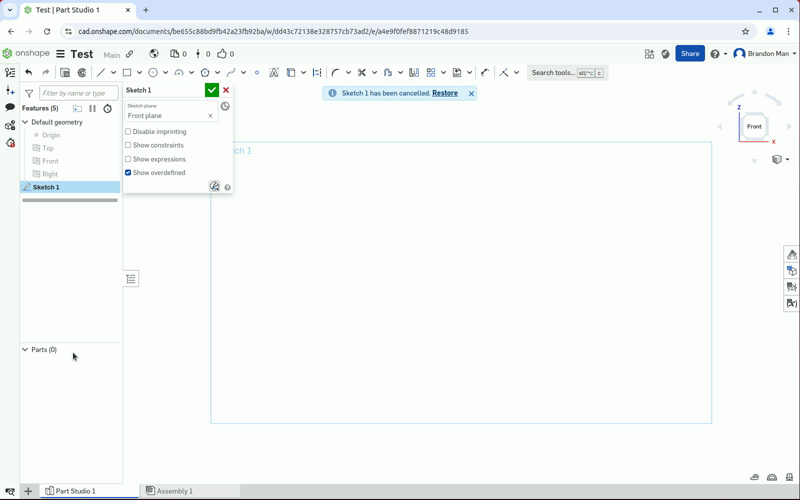
key(l)
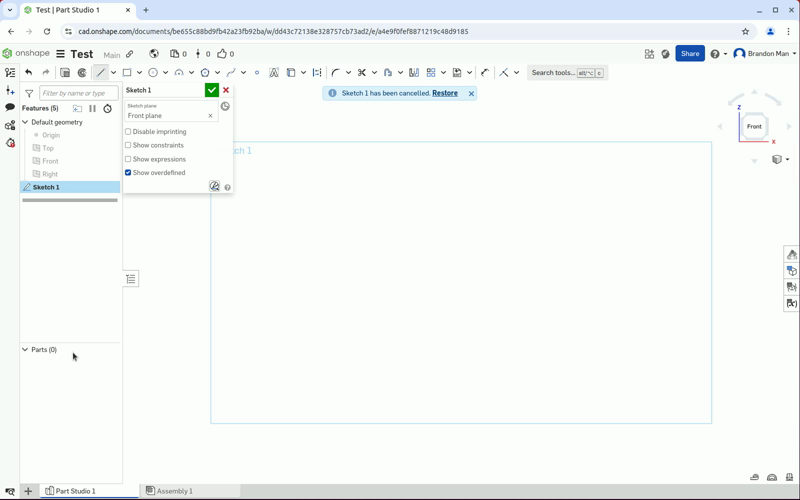
key_down(shift)
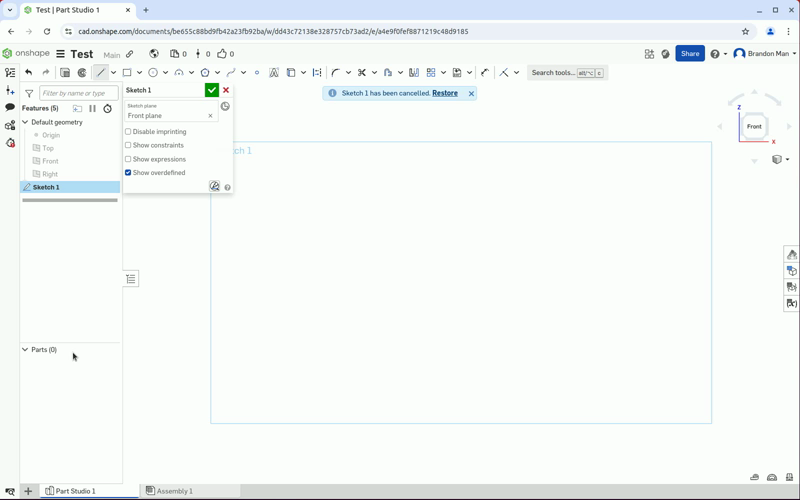
mouse_move(479, 297)
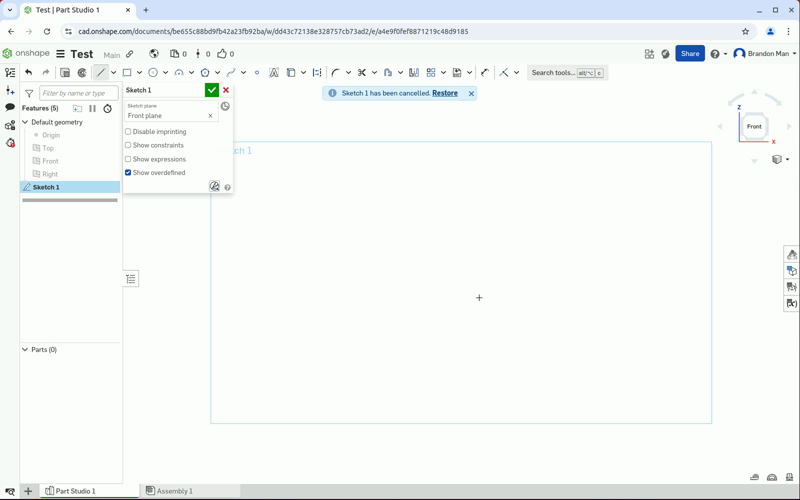
click(479, 297)
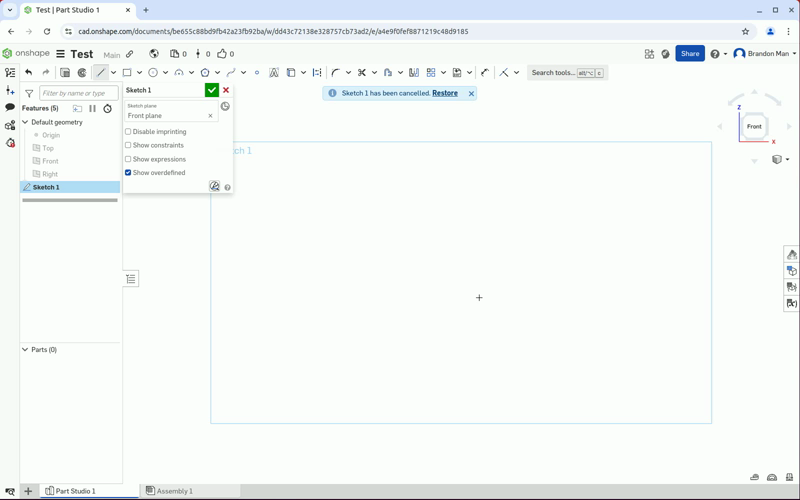
key_up(shift)
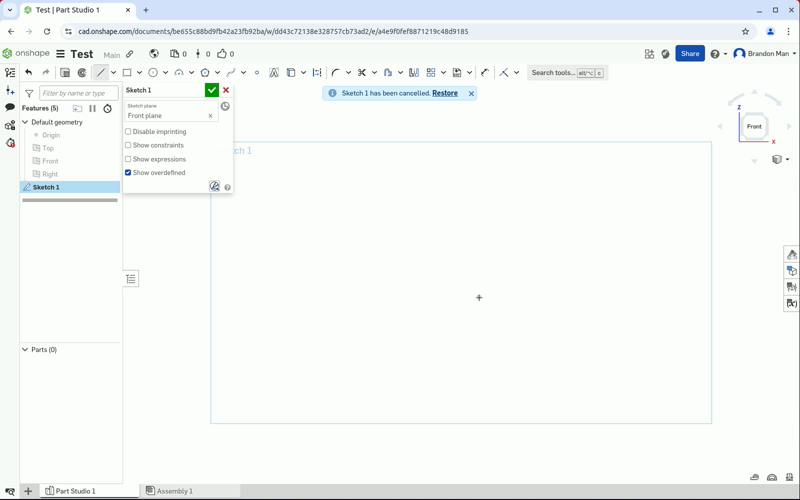
key_down(shift)
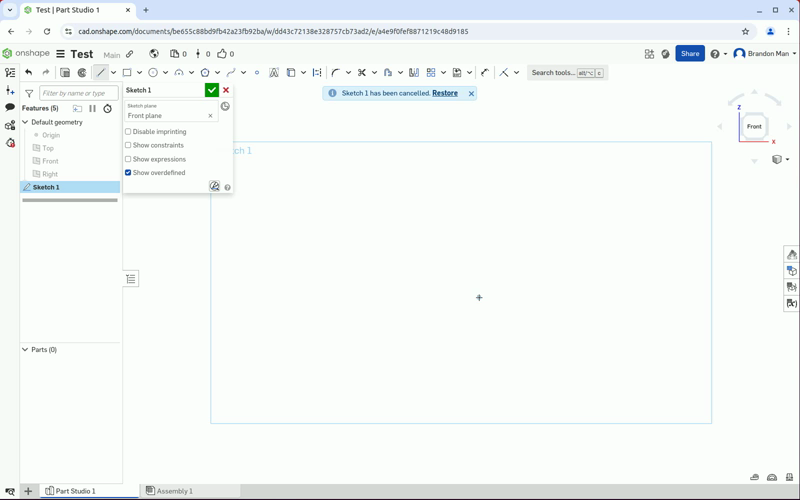
mouse_move(542, 297)
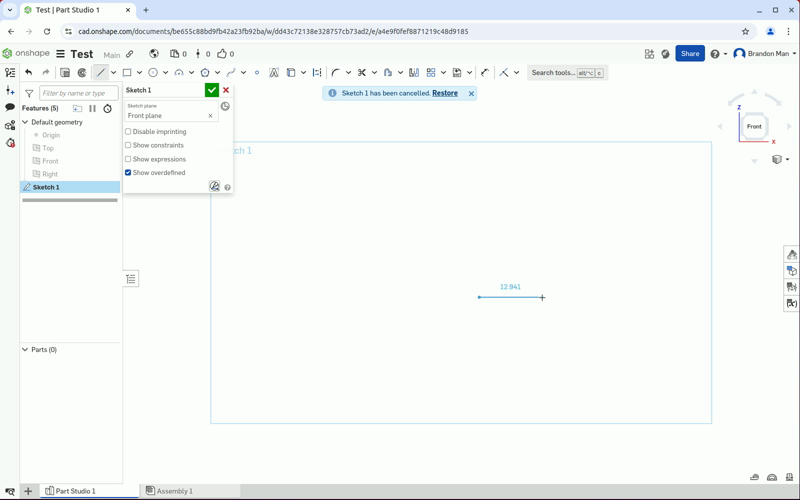
click(542, 297)
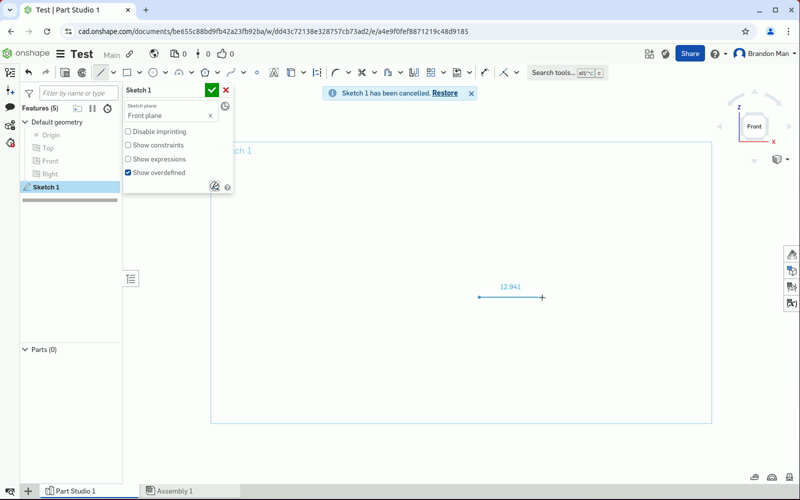
key_up(shift)
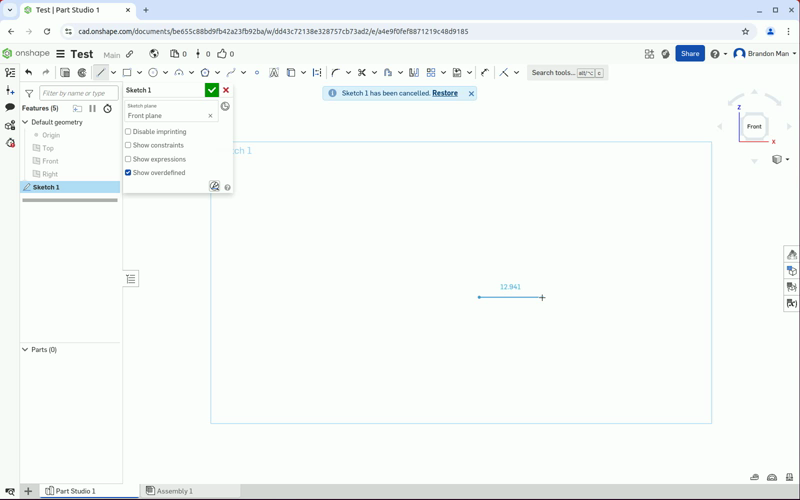
key(esc)
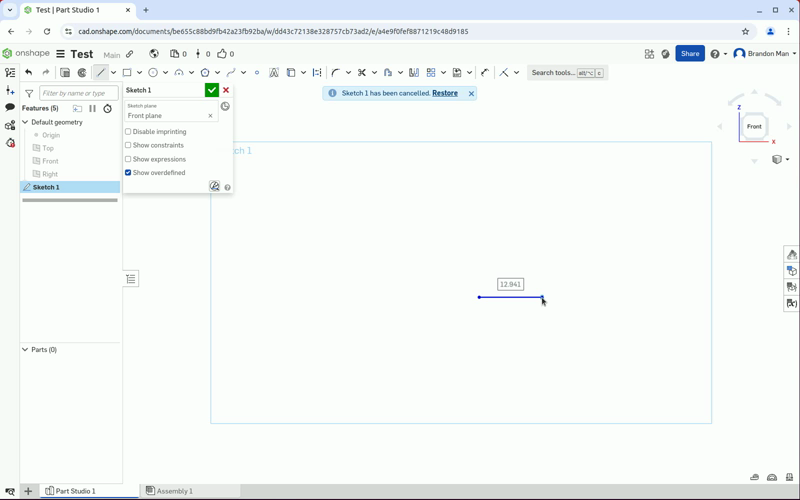
key(a)
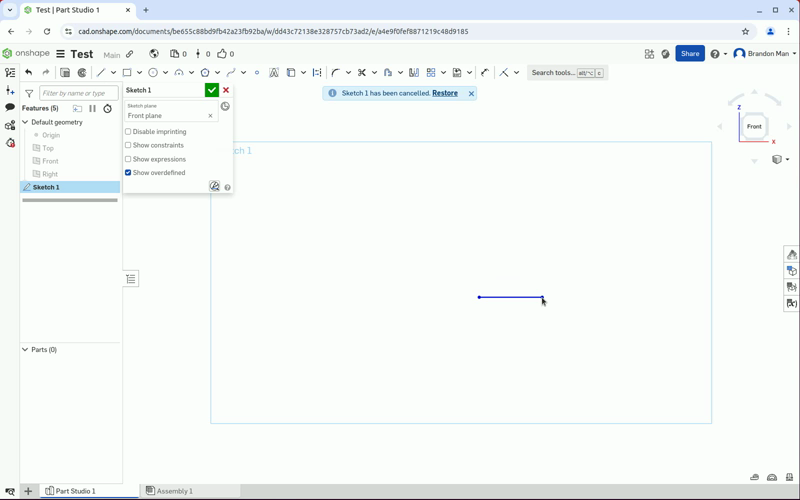
mouse_move(542, 297)
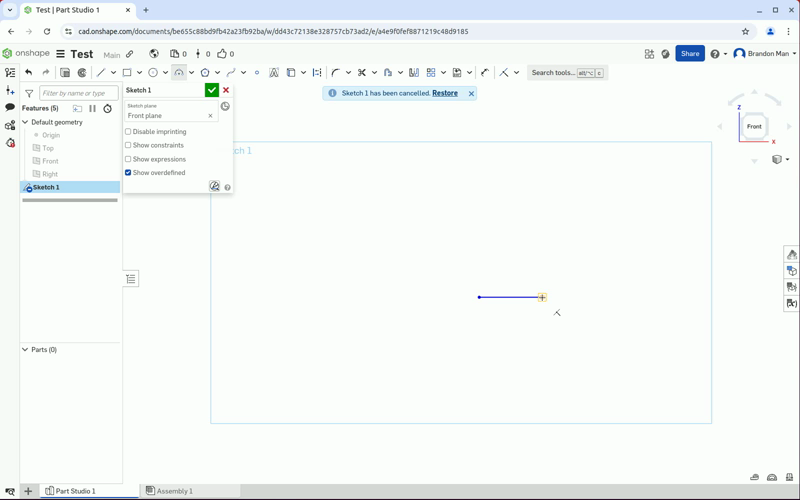
click(542, 297)
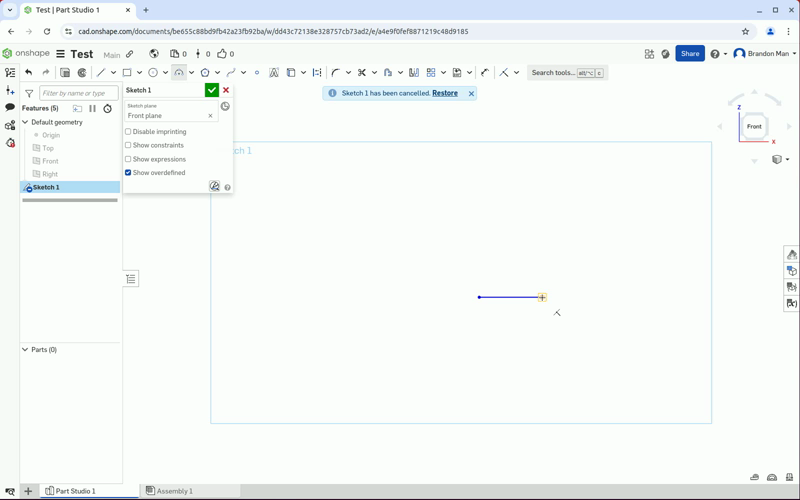
key_down(shift)
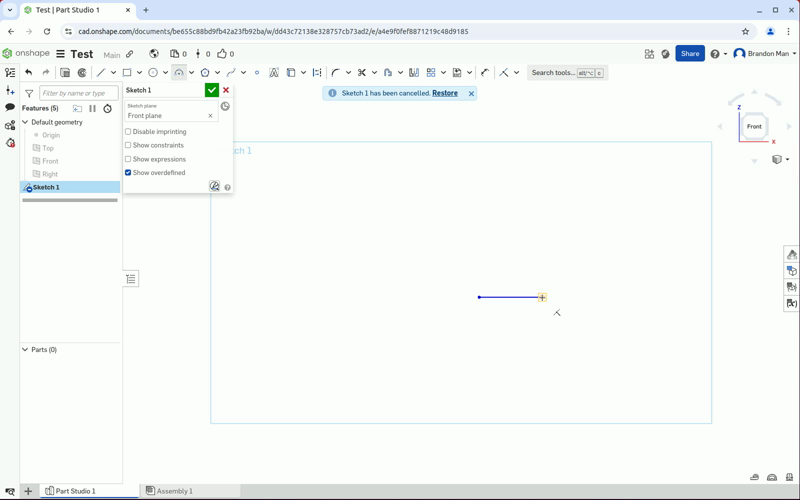
mouse_move(542, 268)
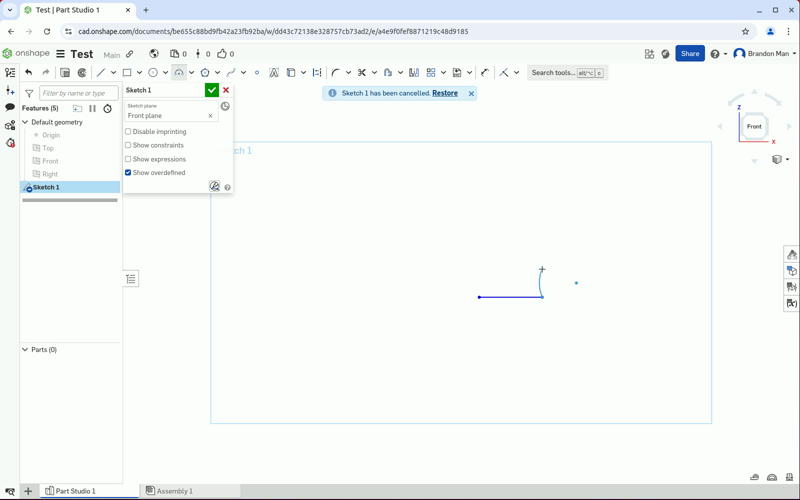
click(542, 268)
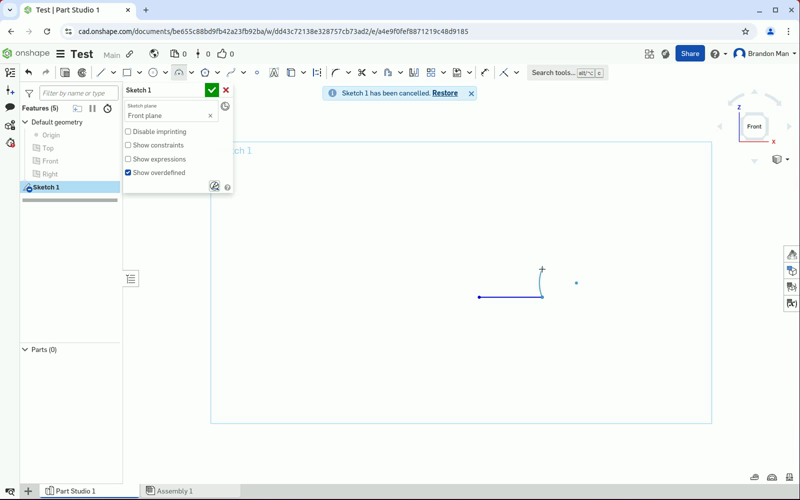
mouse_move(535, 282)
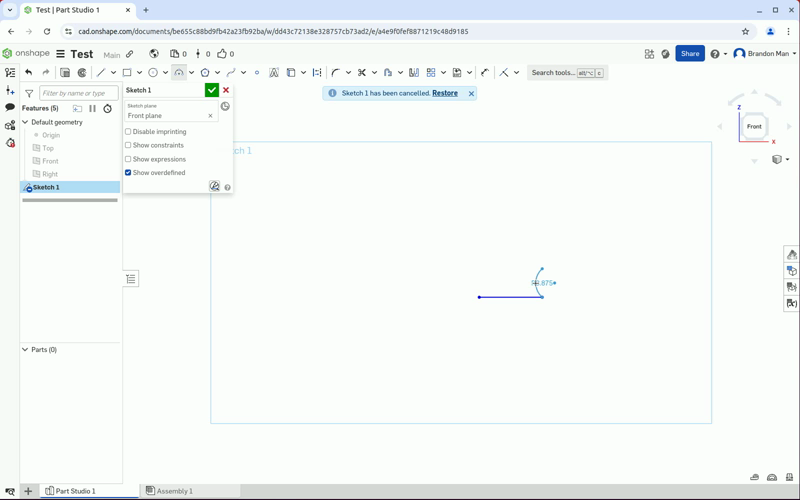
click(535, 282)
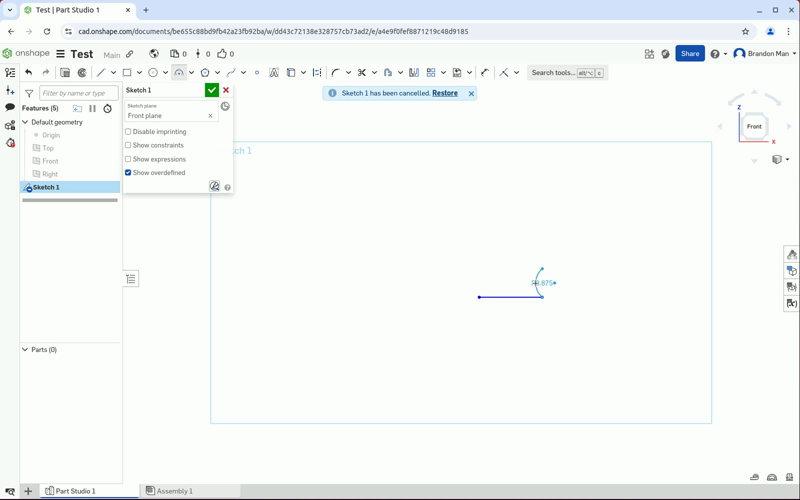
key_up(shift)
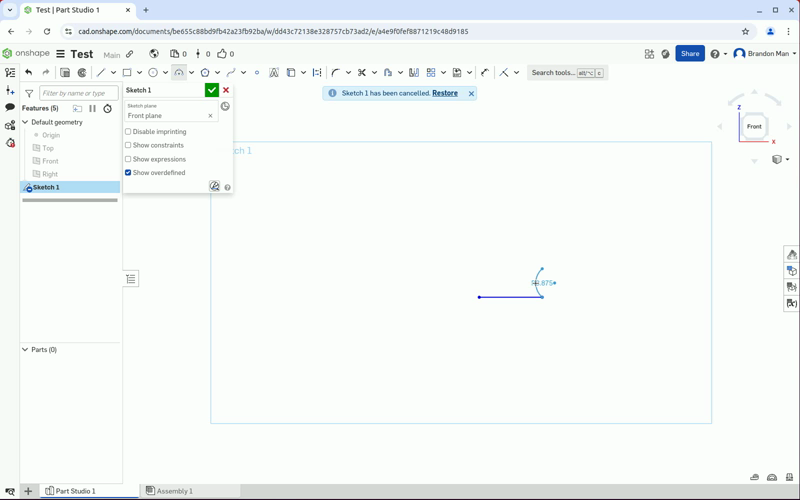
key(esc)
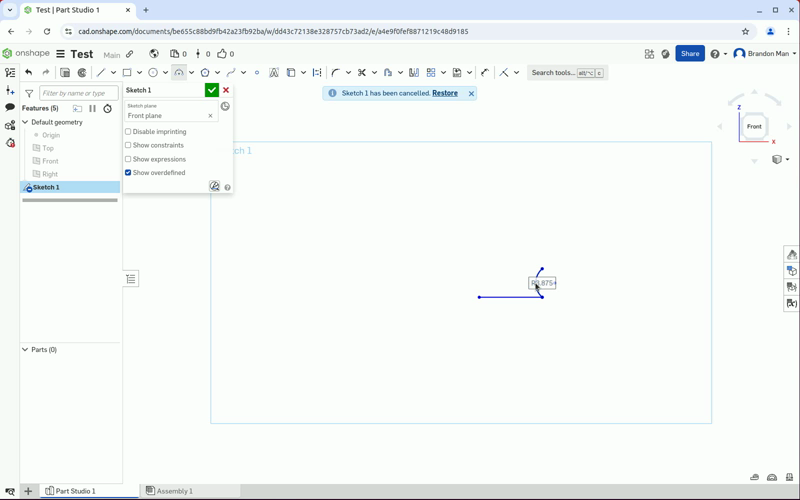
key(l)
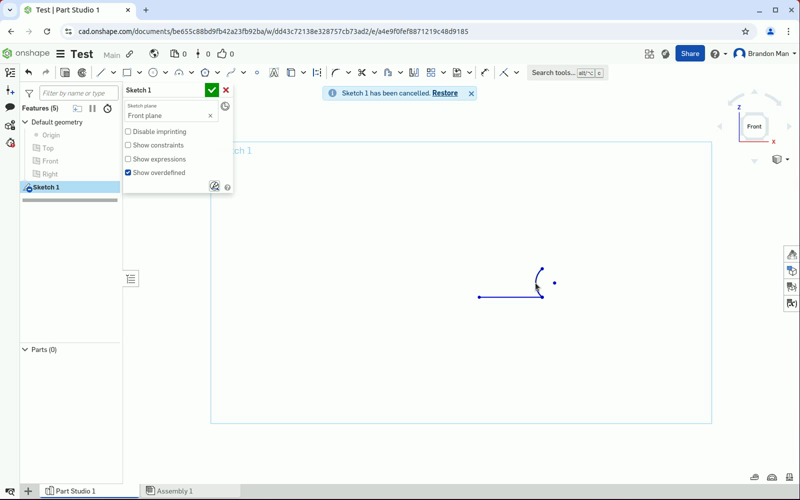
mouse_move(542, 268)
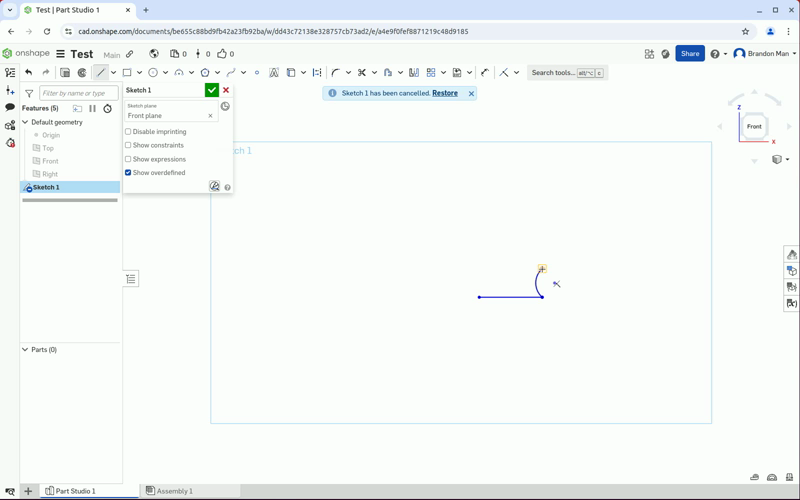
click(542, 268)
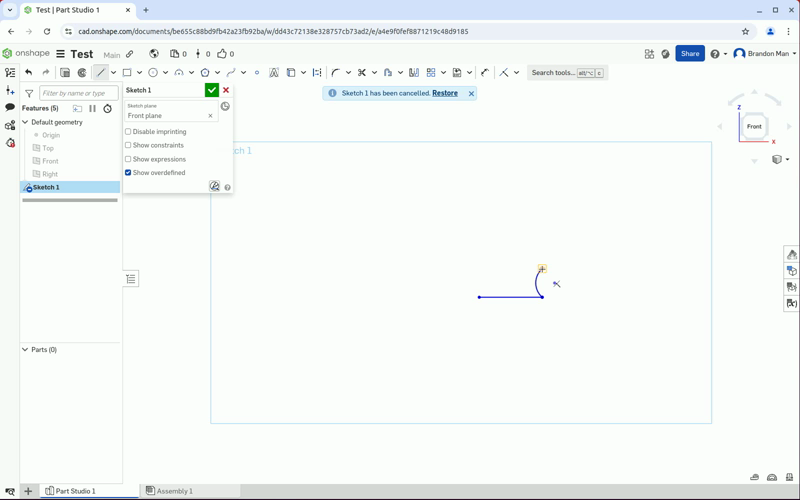
key_down(shift)
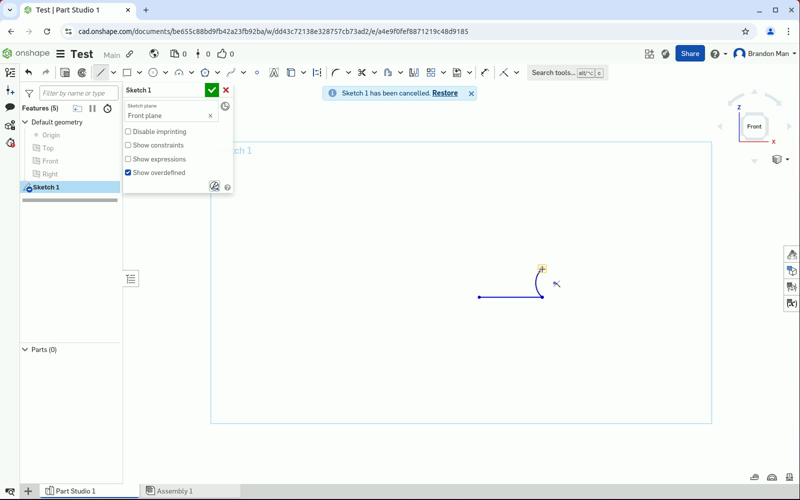
mouse_move(479, 268)
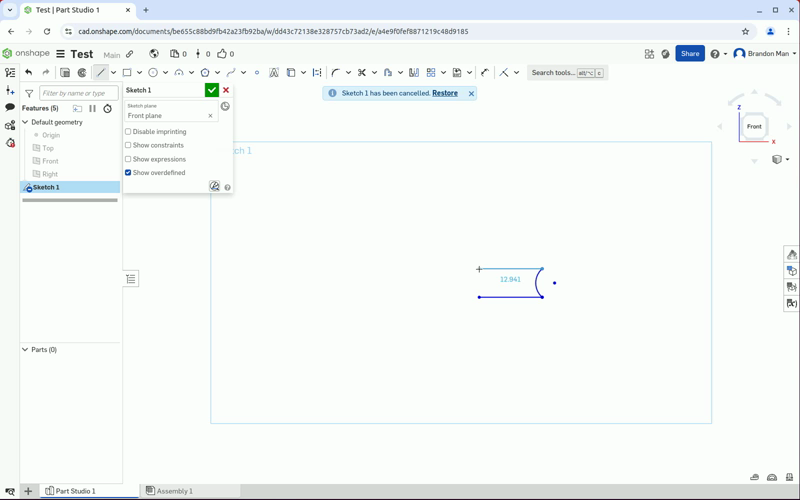
click(479, 268)
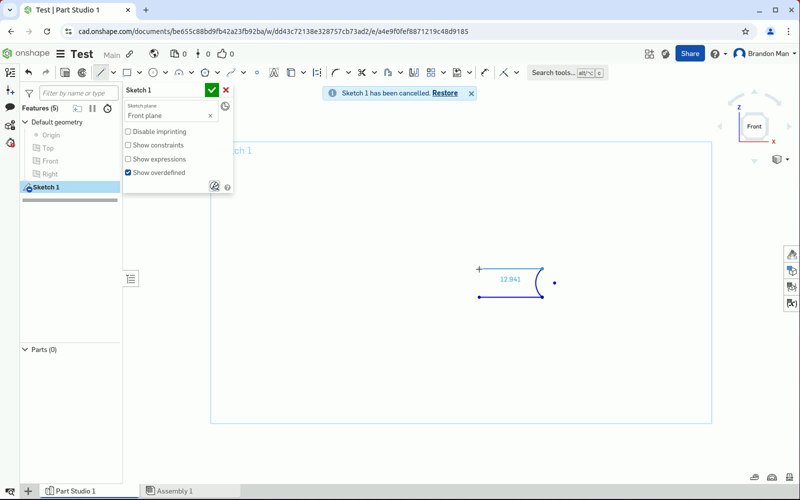
key_up(shift)
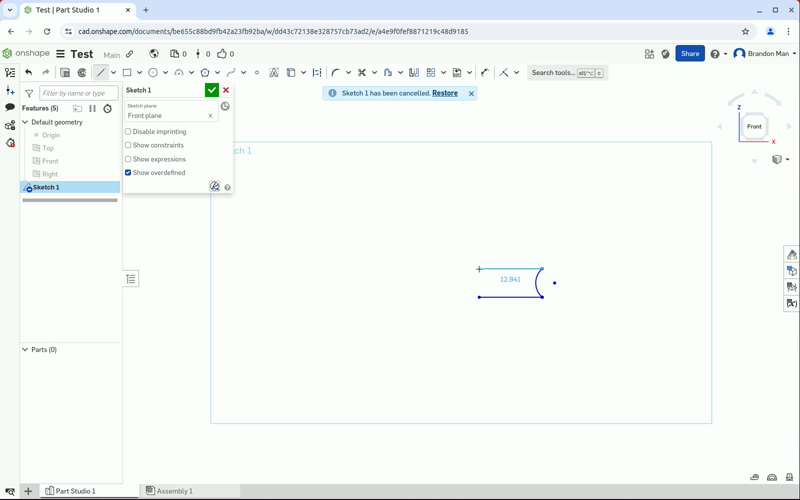
key(esc)
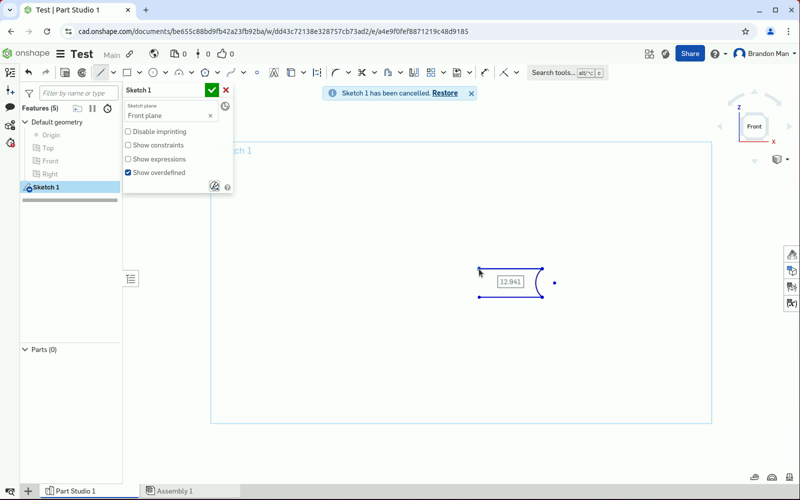
key(a)
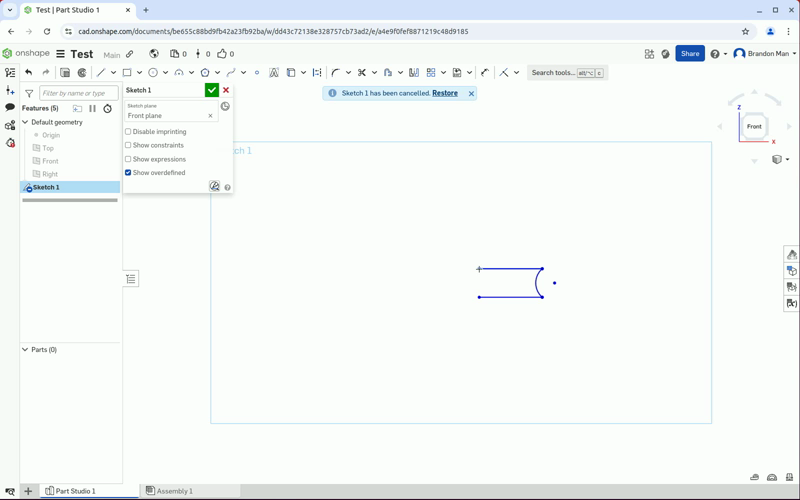
mouse_move(479, 268)
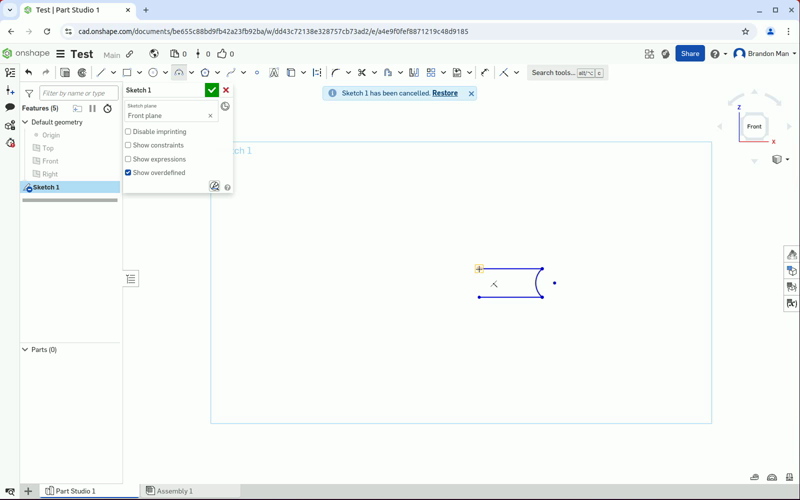
click(479, 268)
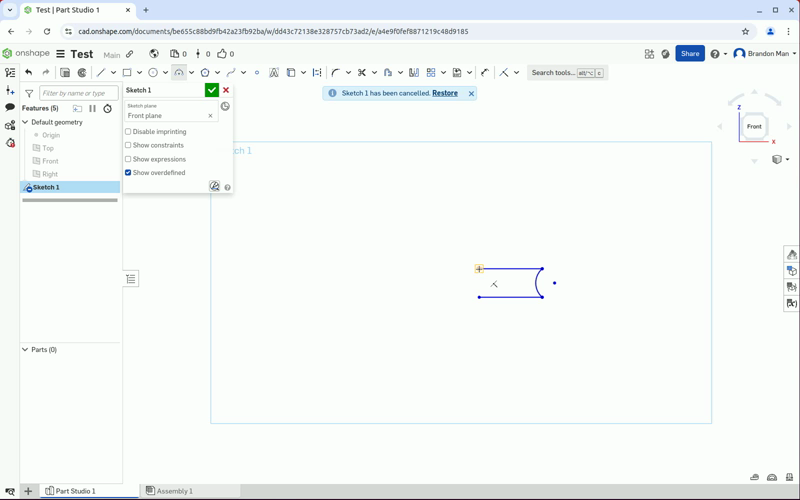
mouse_move(479, 297)
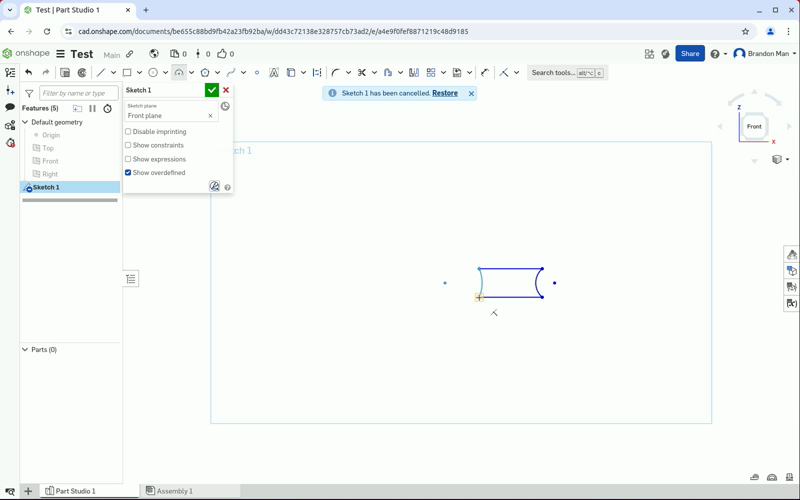
click(479, 297)
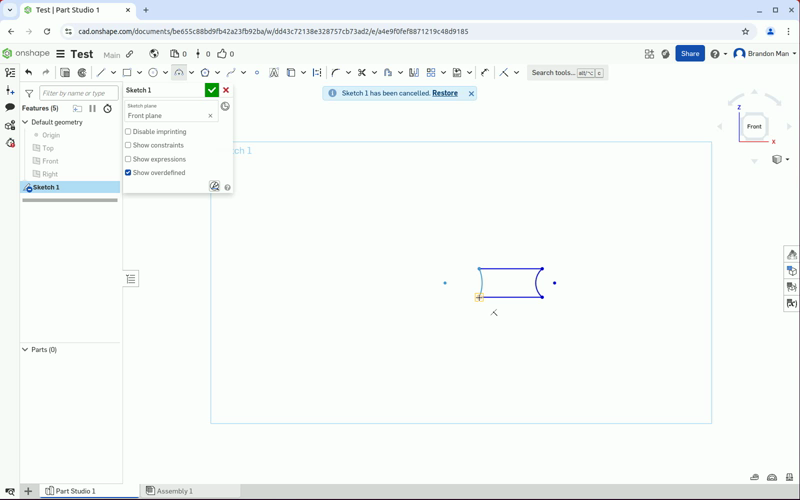
key_down(shift)
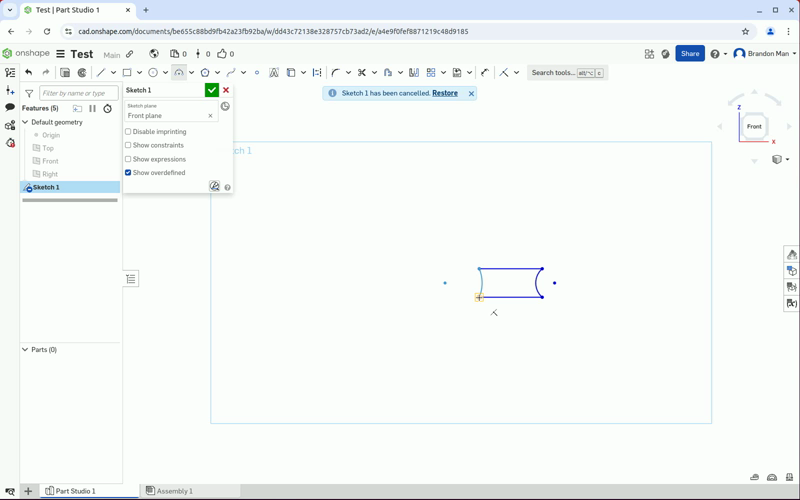
mouse_move(484, 282)
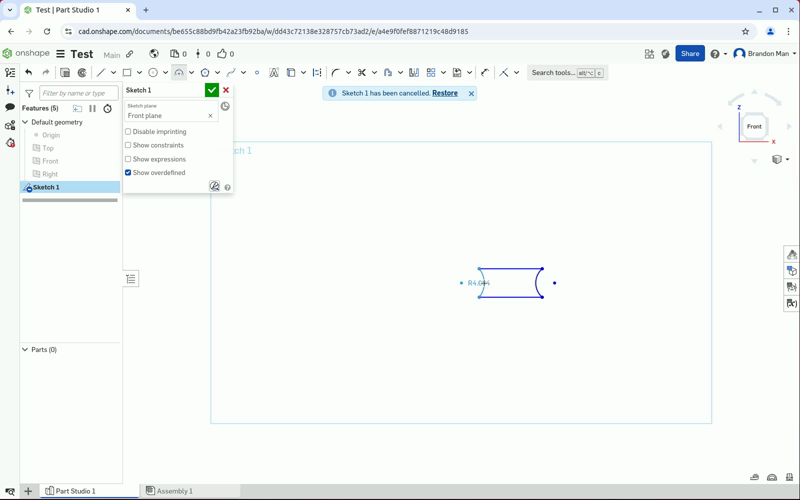
click(484, 282)
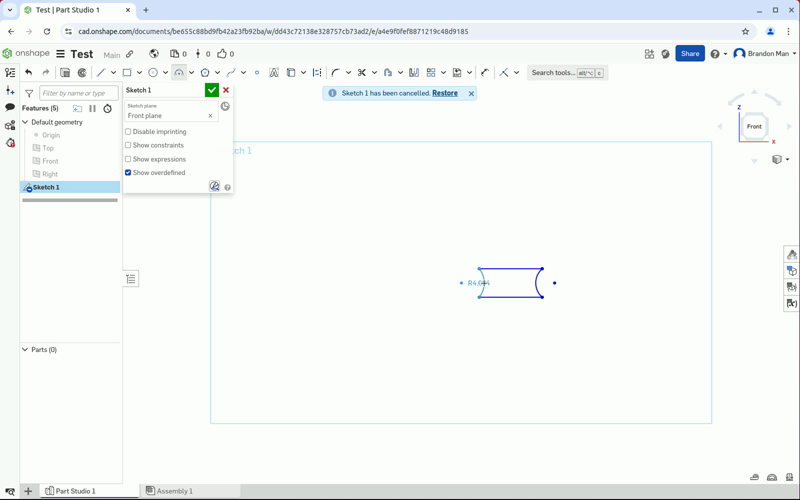
key_up(shift)
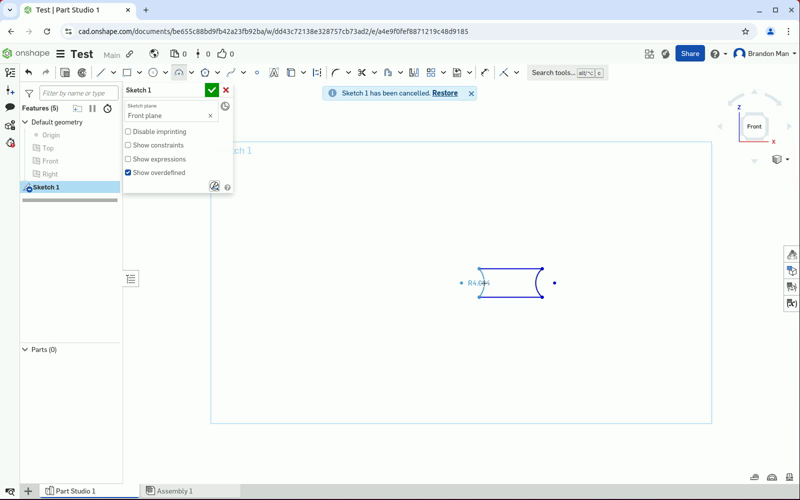
key(esc)
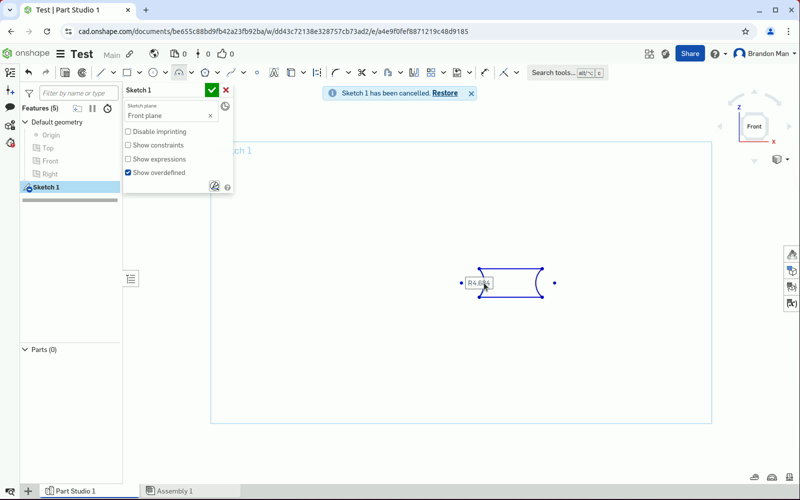
mouse_move(501, 272)
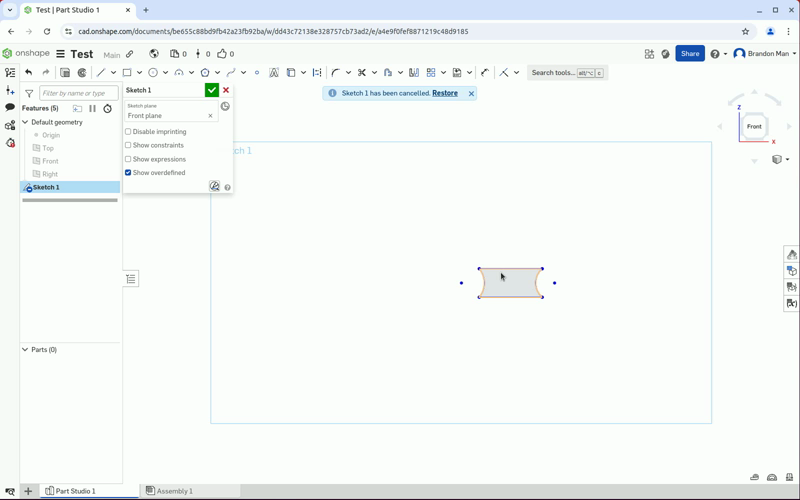
scroll(6)
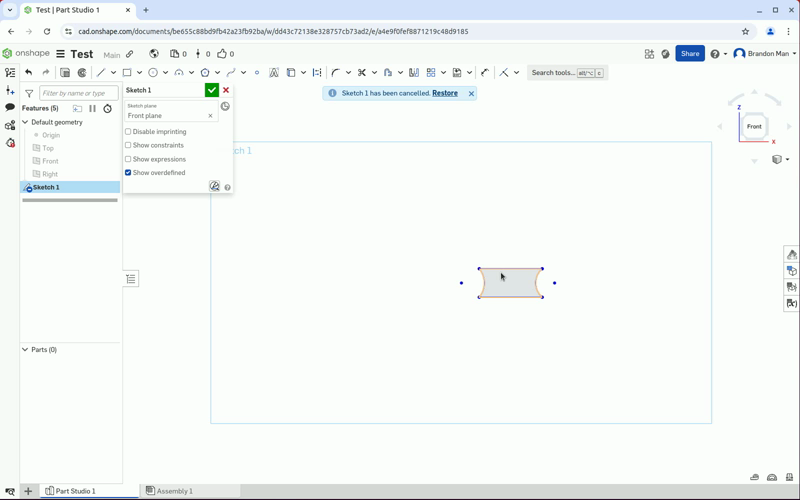
scroll(6)
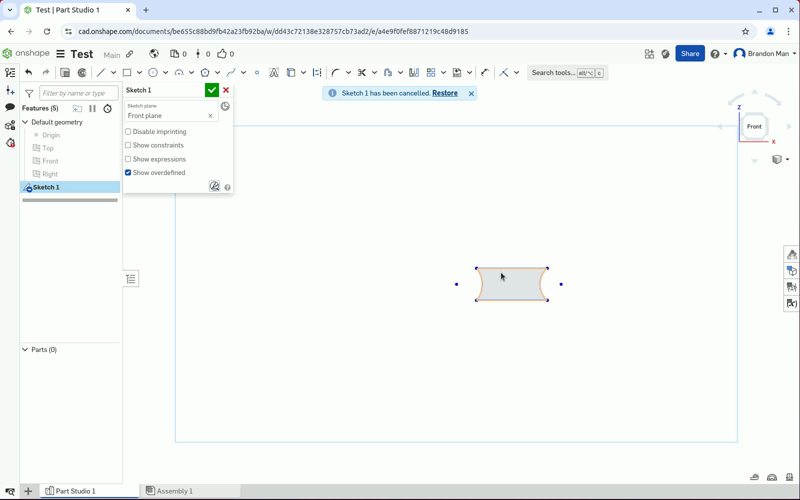
scroll(6)
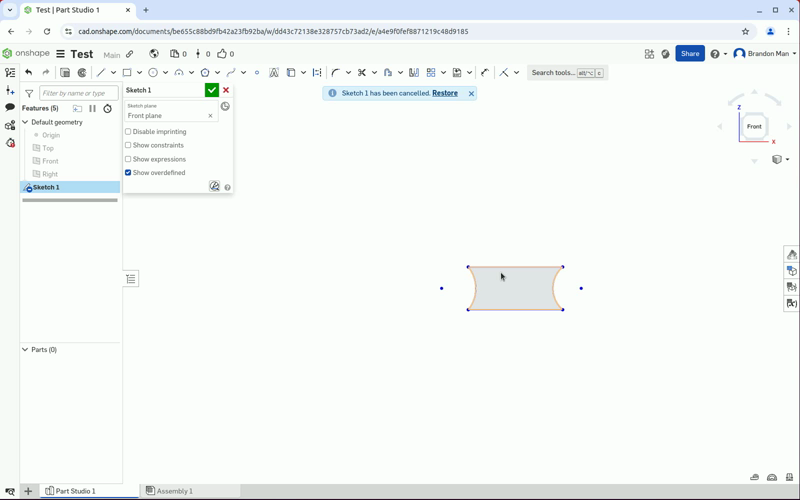
scroll(6)
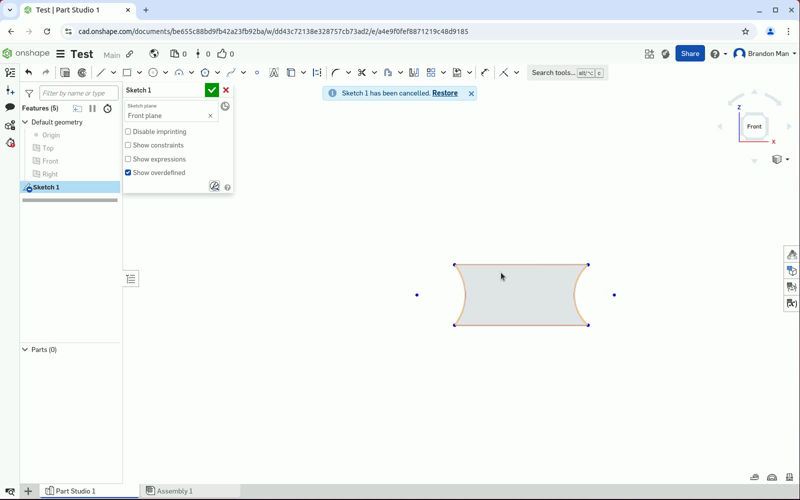
scroll(6)
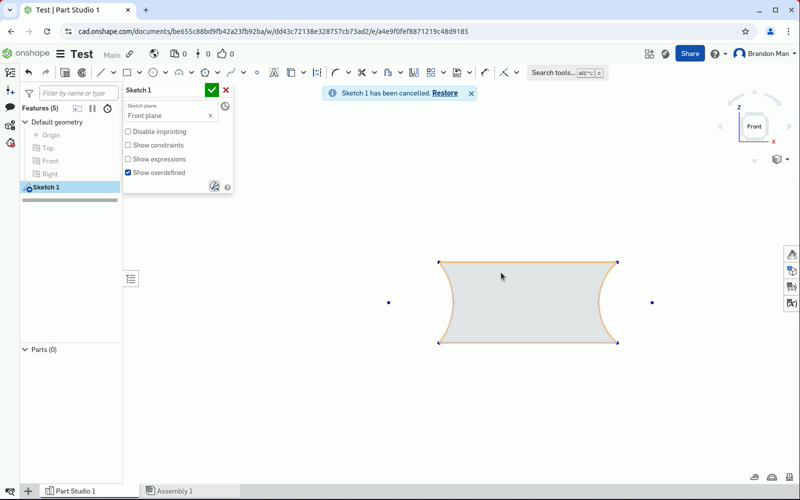
scroll(6)
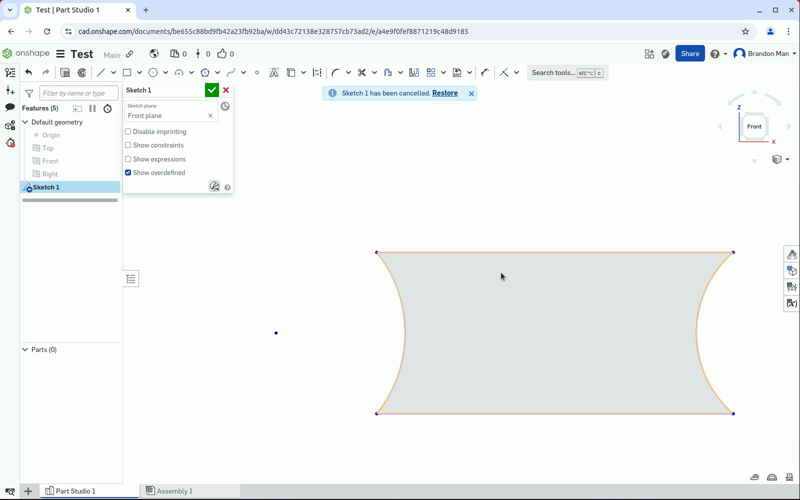
scroll(6)
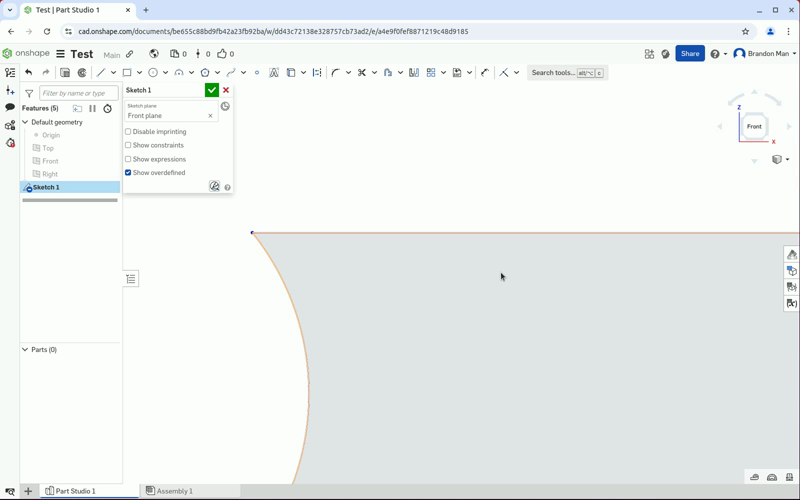
click(501, 272)
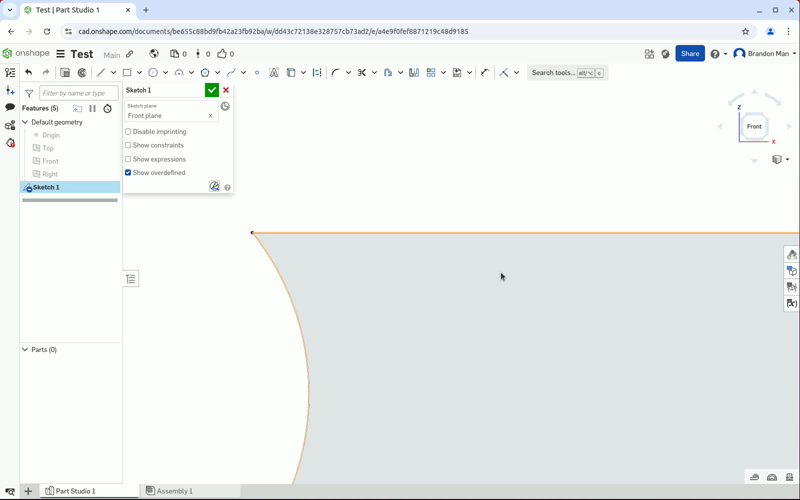
scroll(-6)
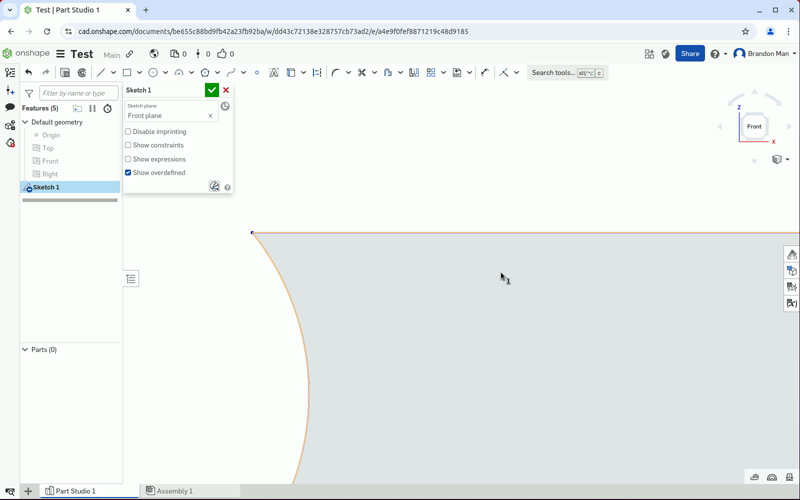
scroll(-6)
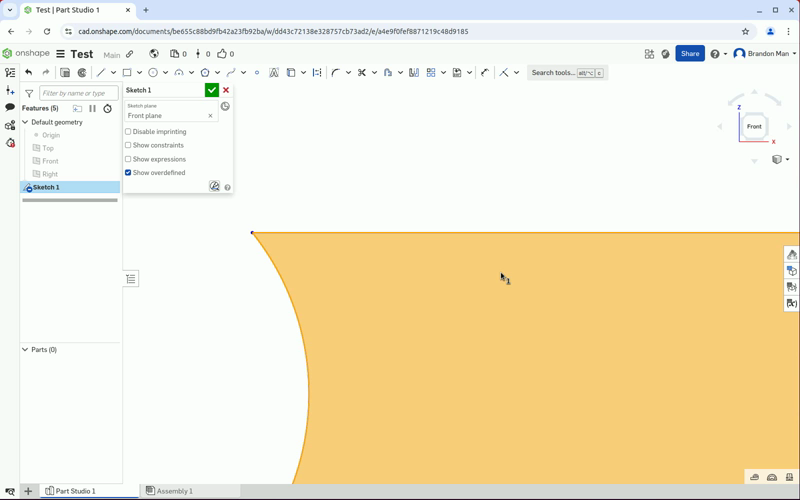
scroll(-6)
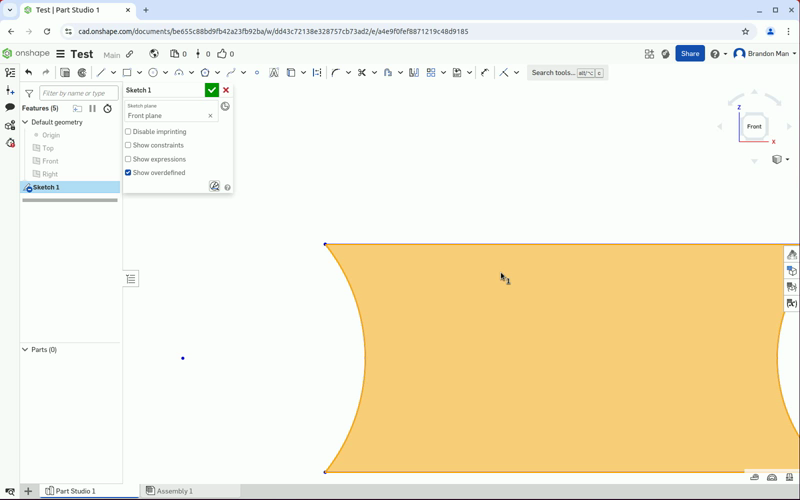
scroll(-6)
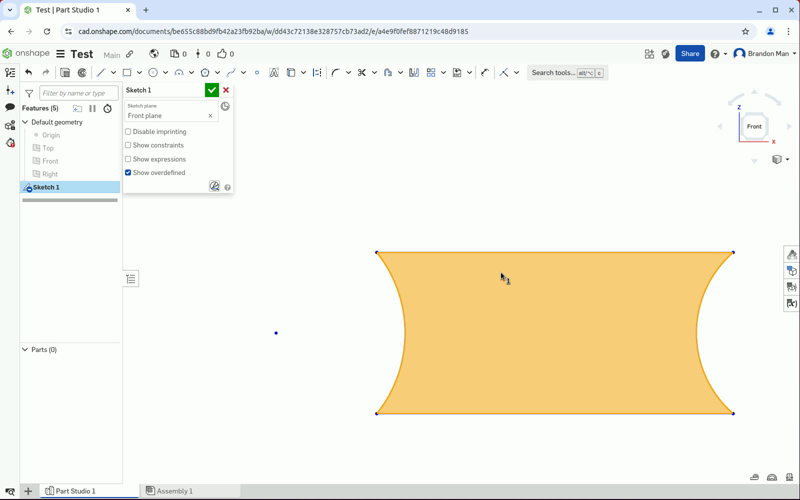
scroll(-6)
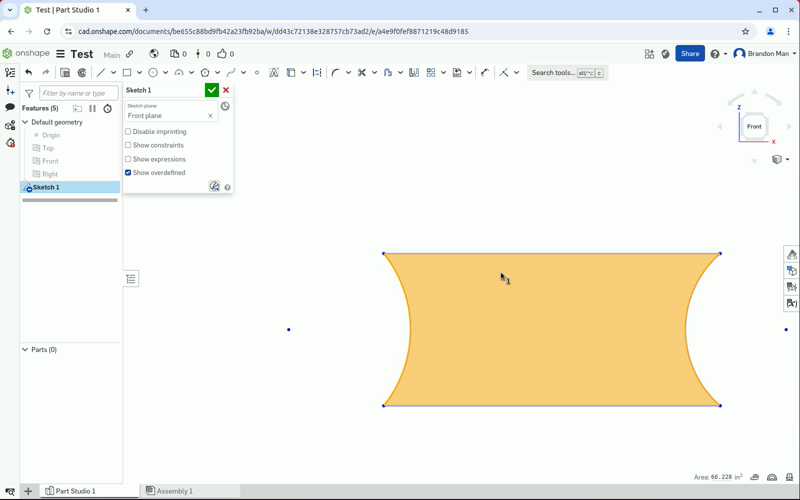
scroll(-6)
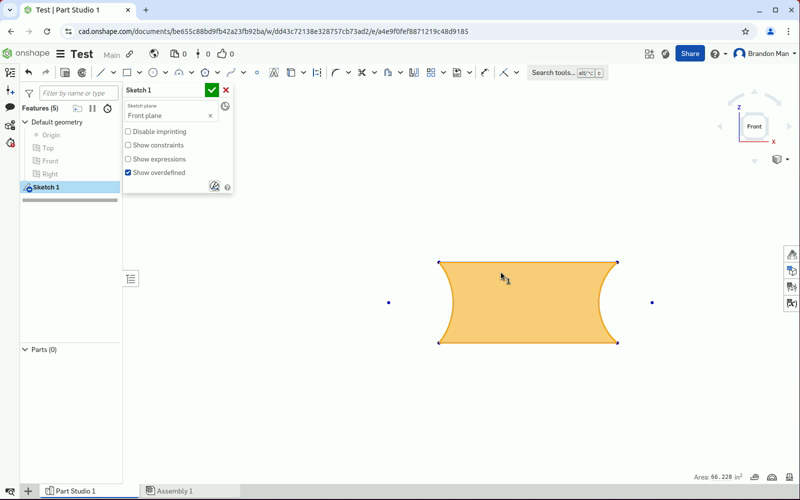
scroll(-6)
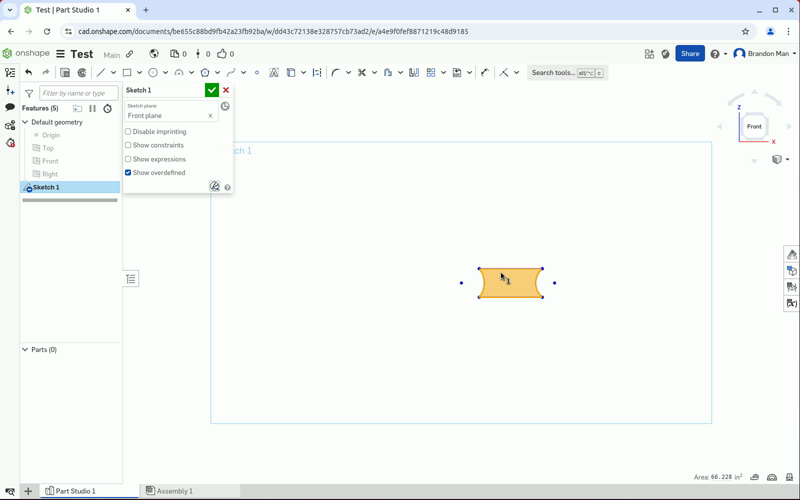
mouse_move(73, 352)
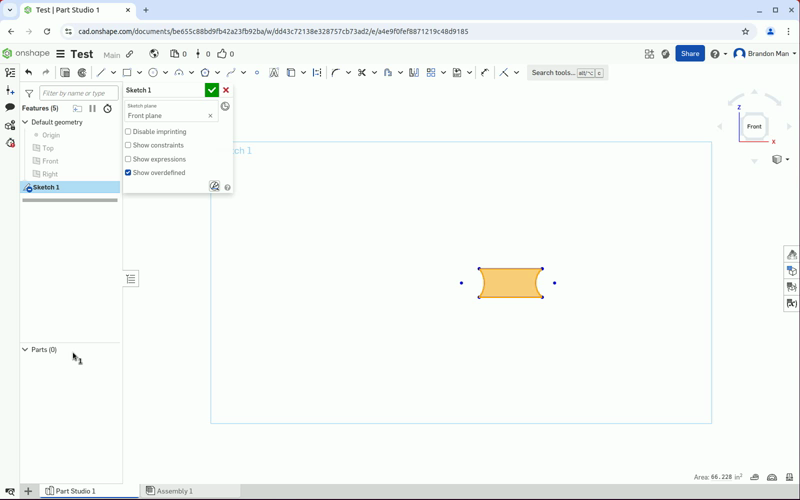
key(shift+y)
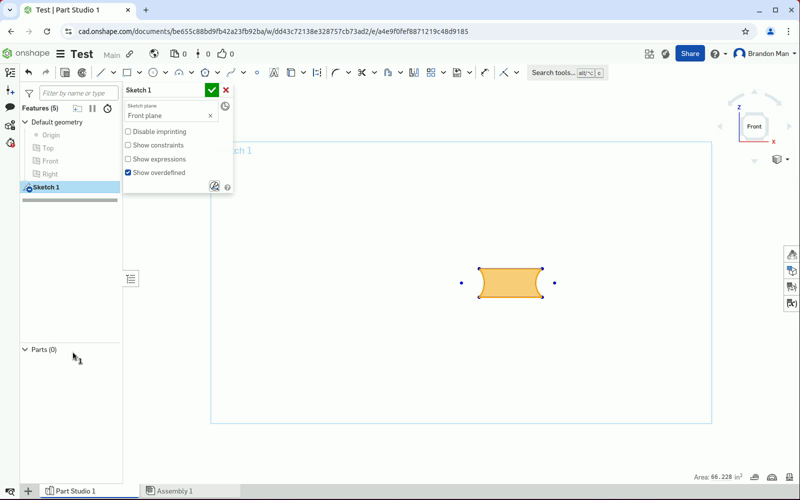
key(shift+e)
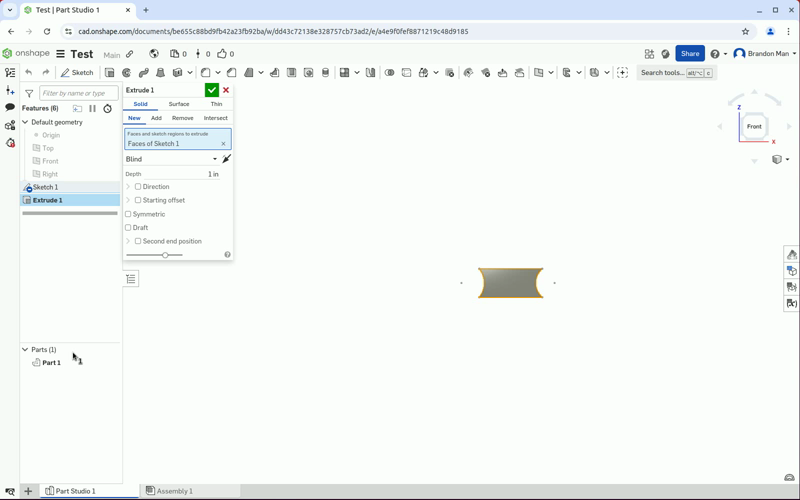
mouse_move(143, 106)
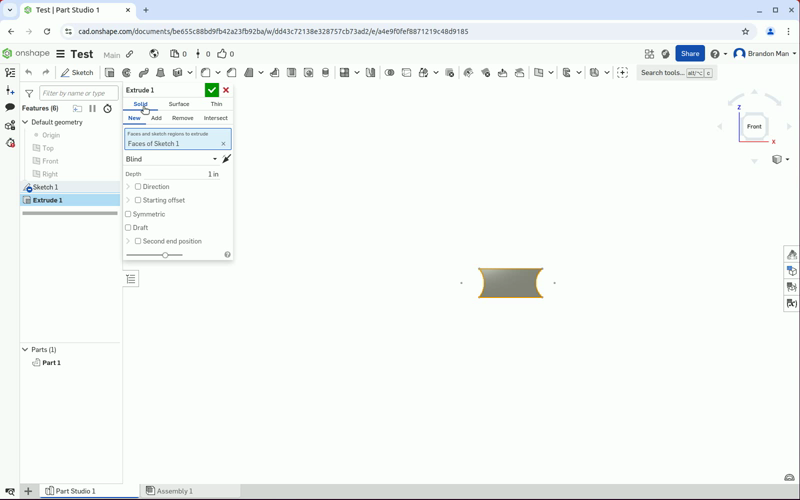
click(143, 106)
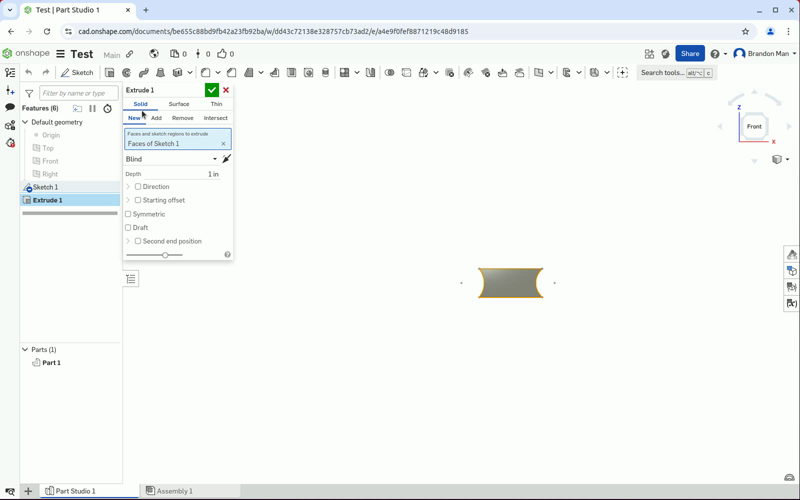
mouse_move(137, 120)
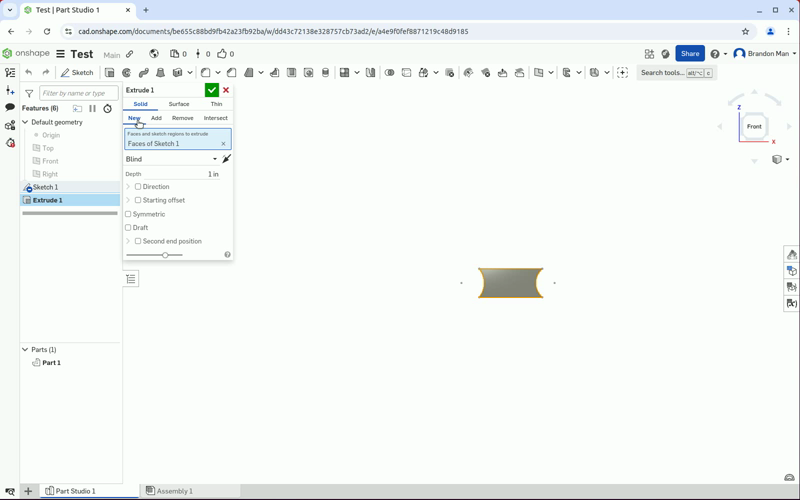
click(137, 120)
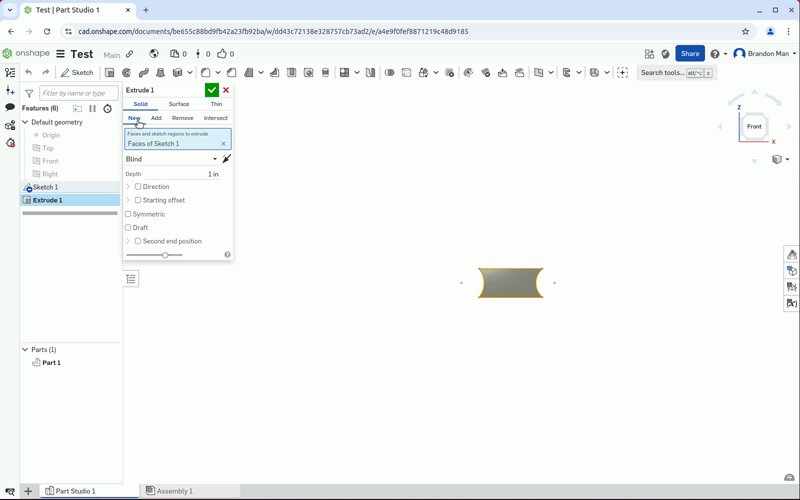
key(tab, 4)
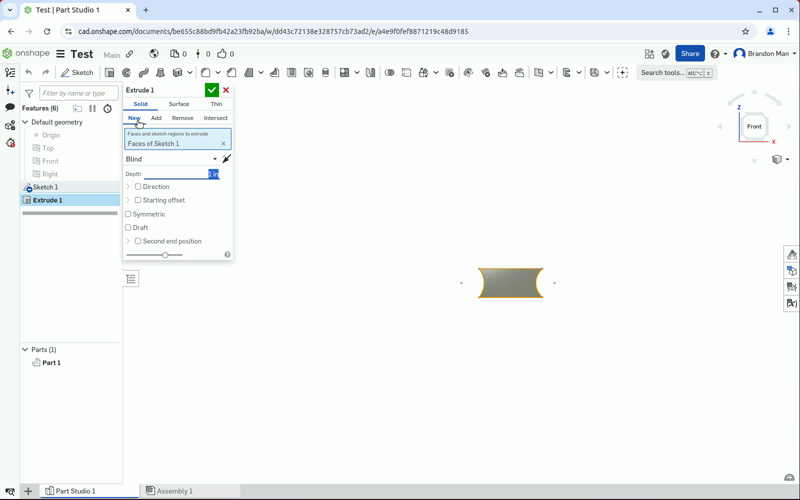
text(3.851)
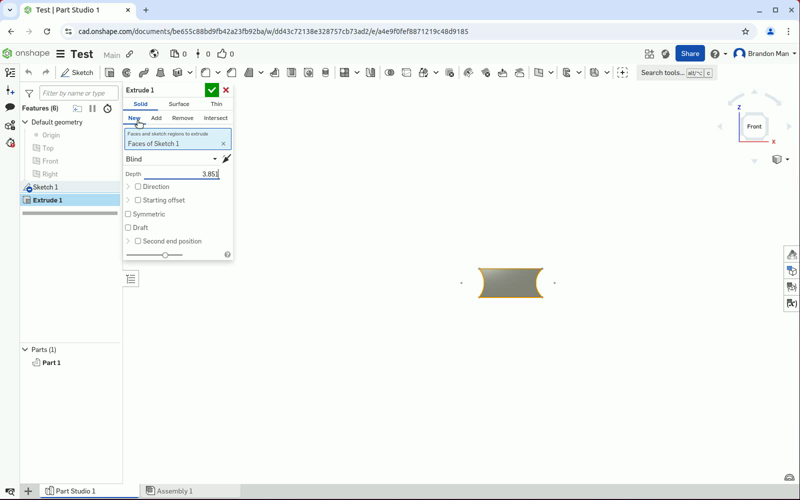
key(enter)
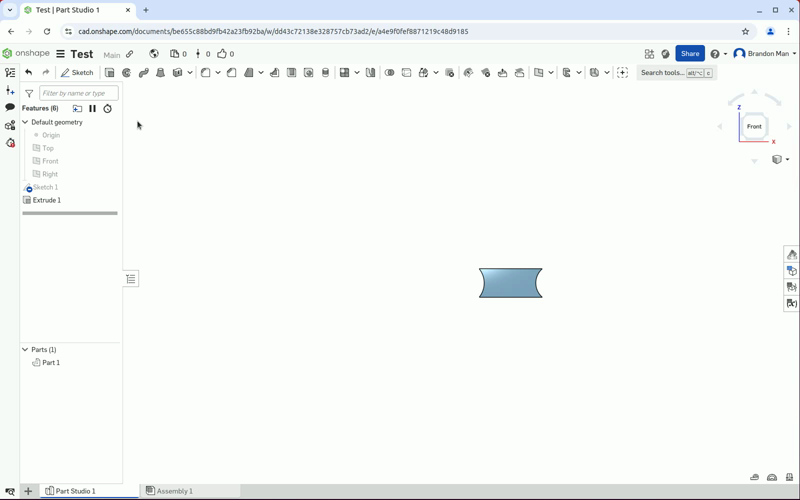
key(shift+h)
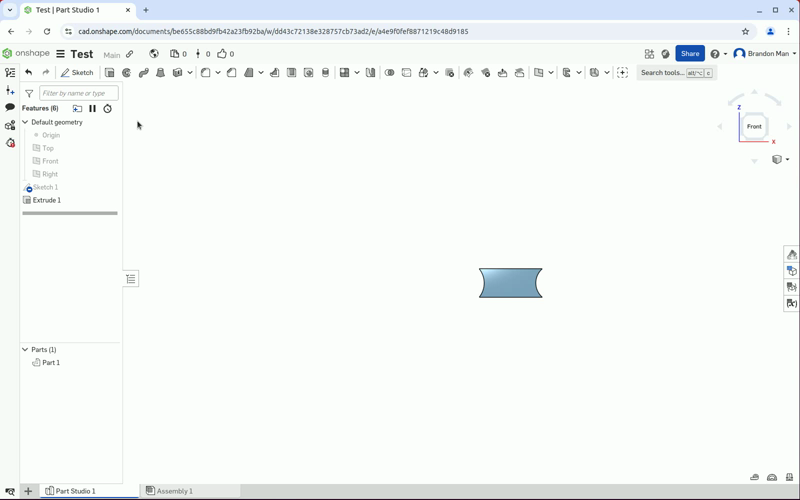
key(shift+h)
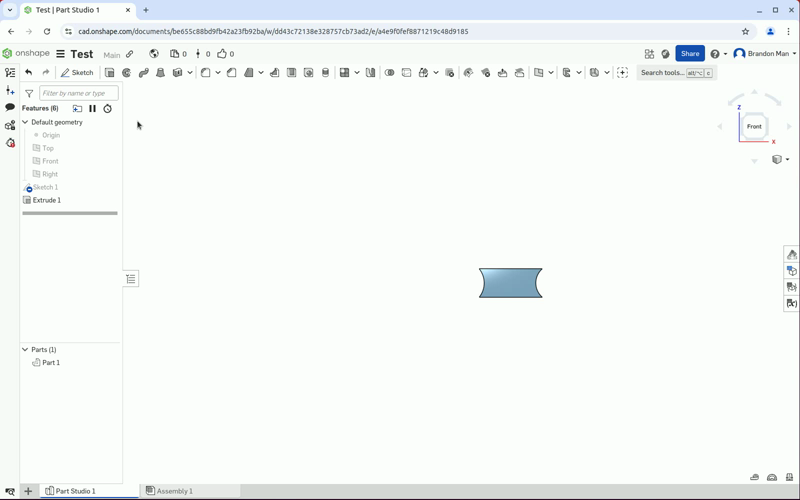
mouse_move(73, 189)
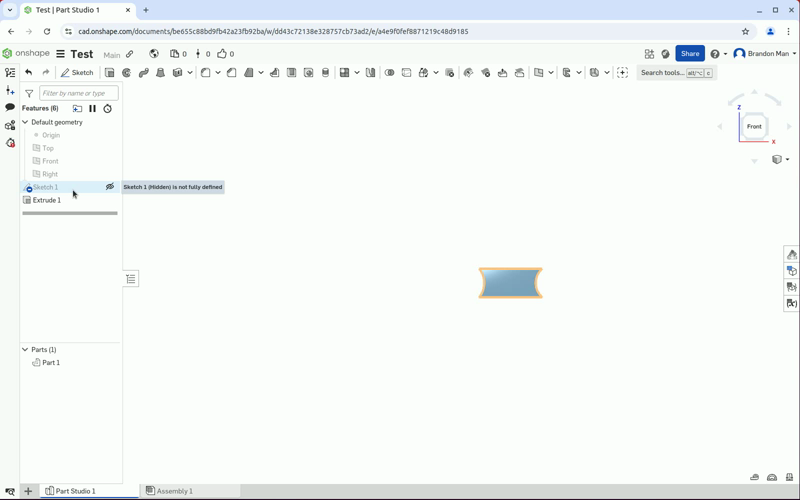
click(73, 189)
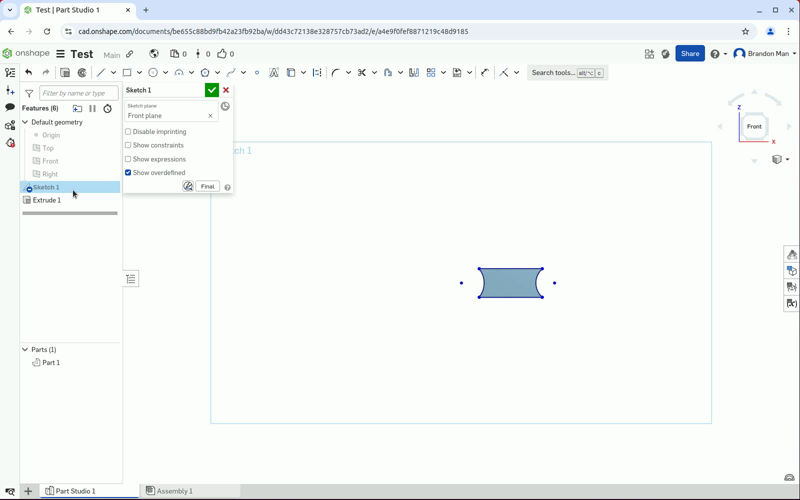
mouse_move(229, 92)
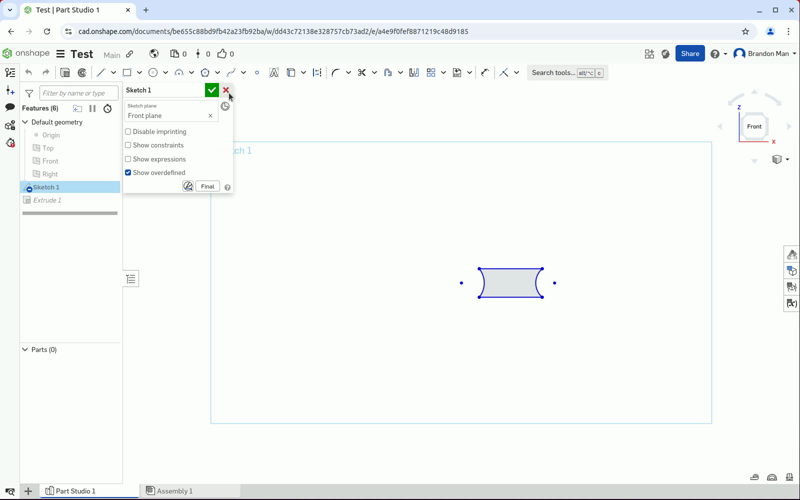
click(229, 92)
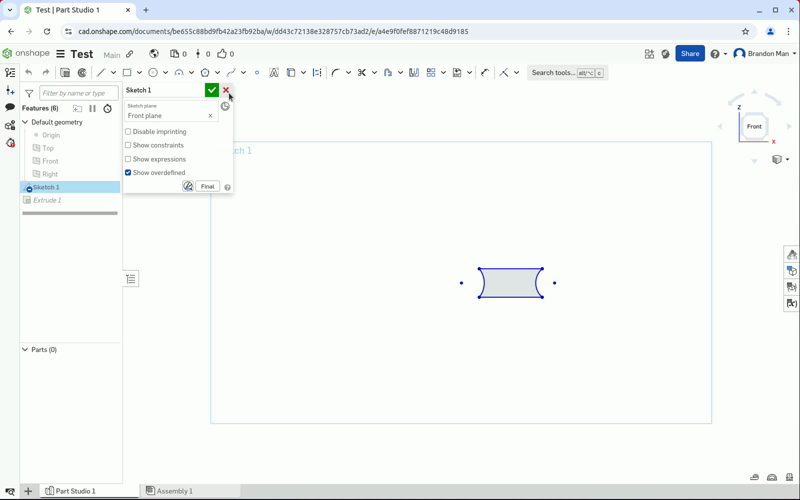
key(shift+s)
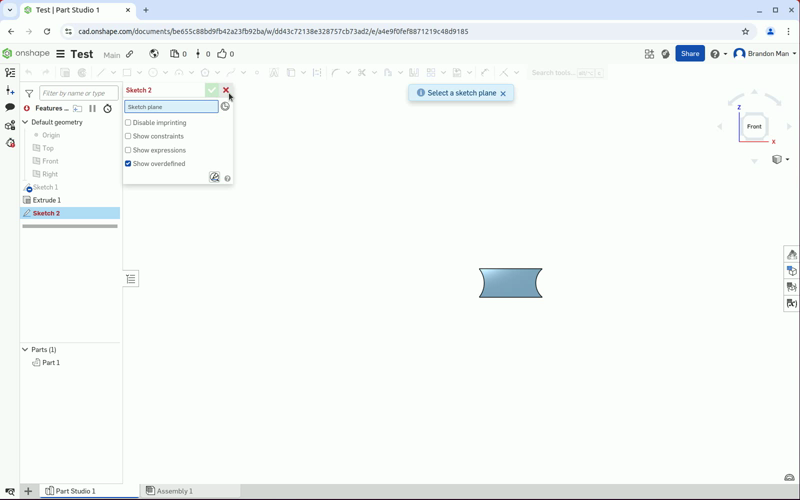
mouse_move(73, 163)
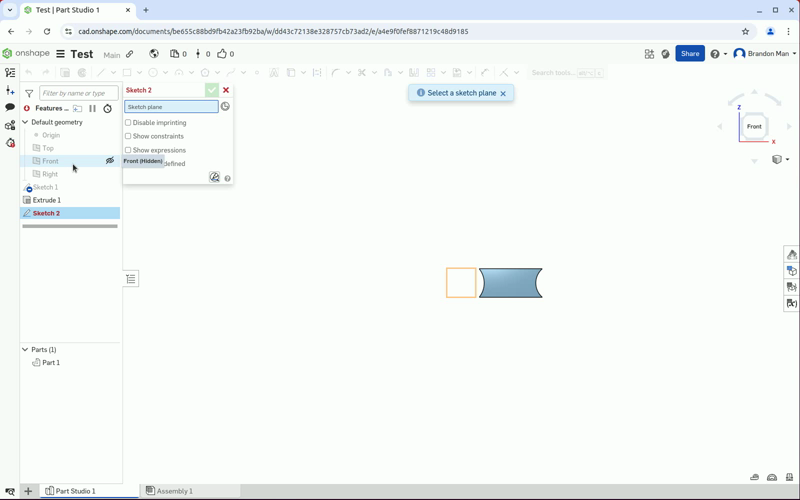
click(73, 163)
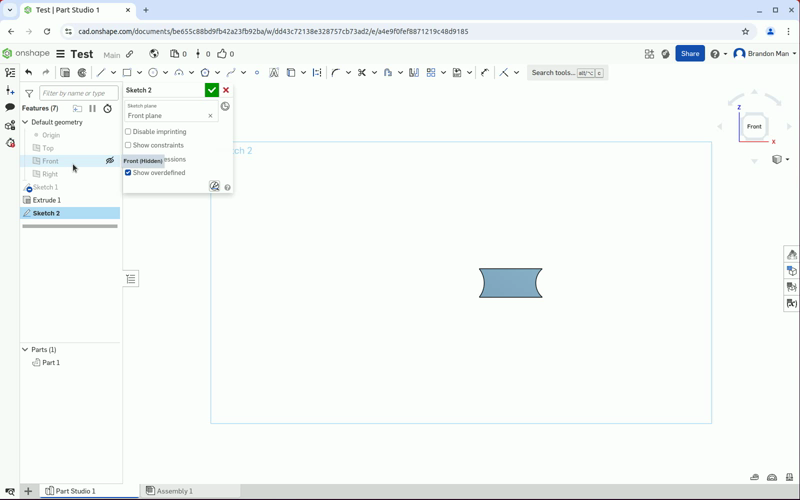
mouse_move(73, 352)
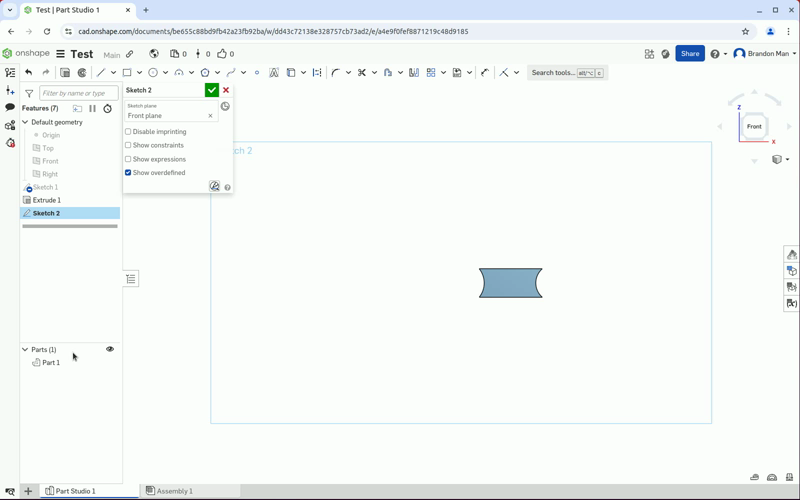
key(y)
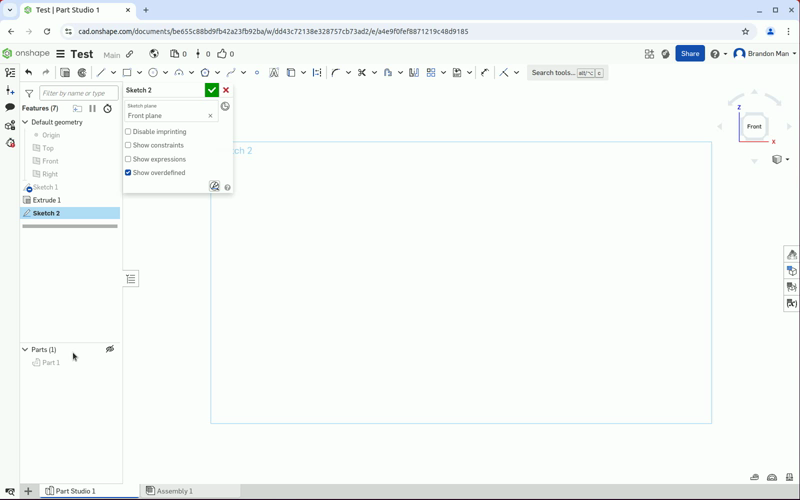
key(c)
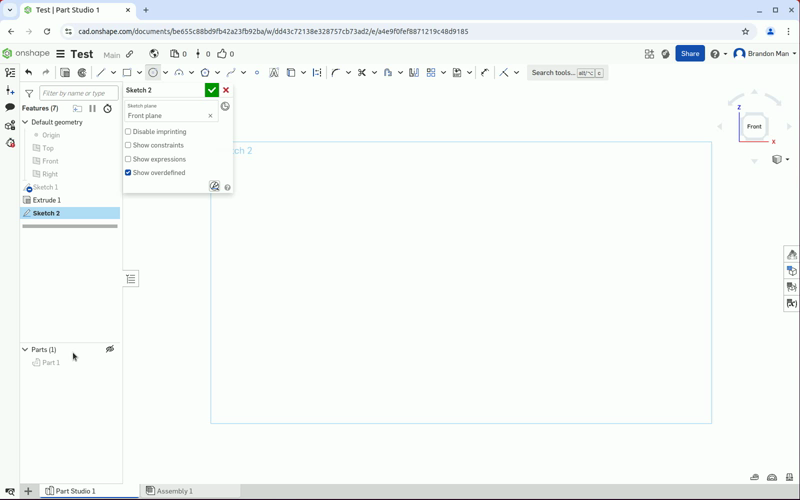
key_down(shift)
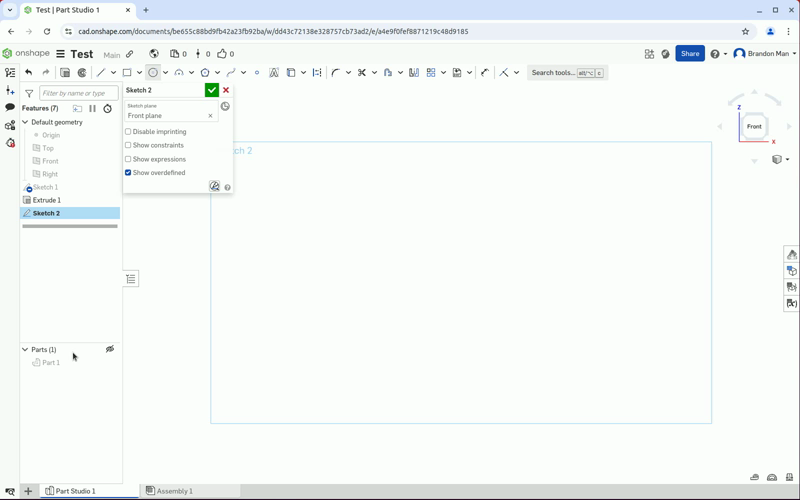
mouse_move(555, 282)
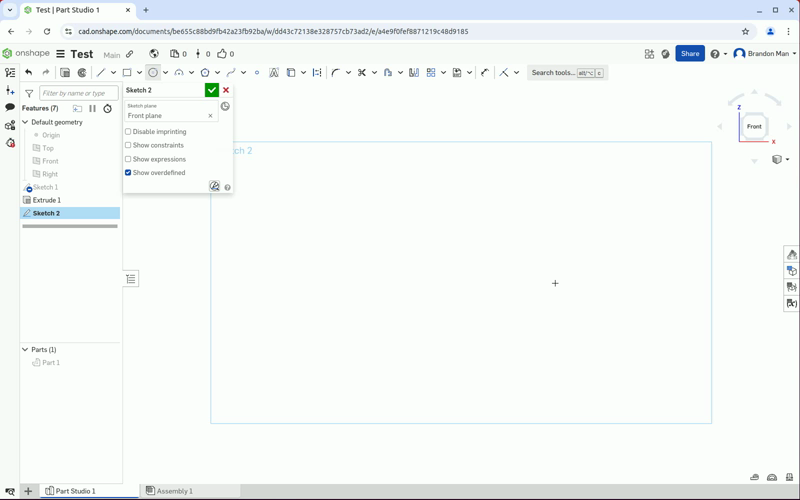
click(555, 282)
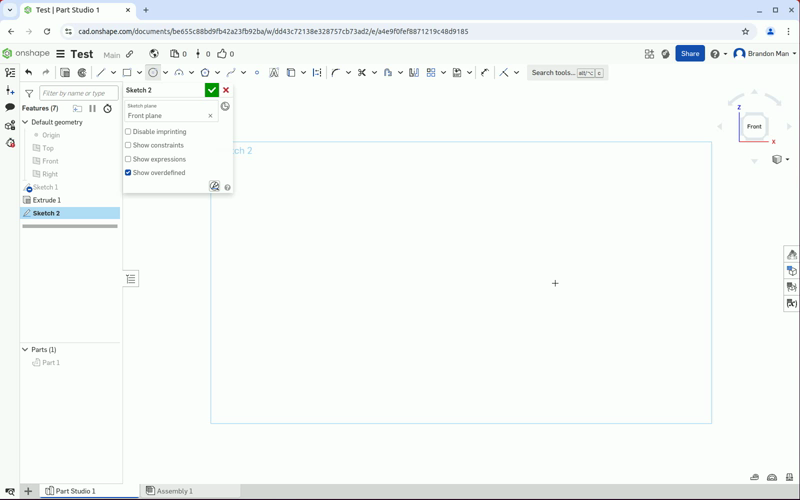
key_up(shift)
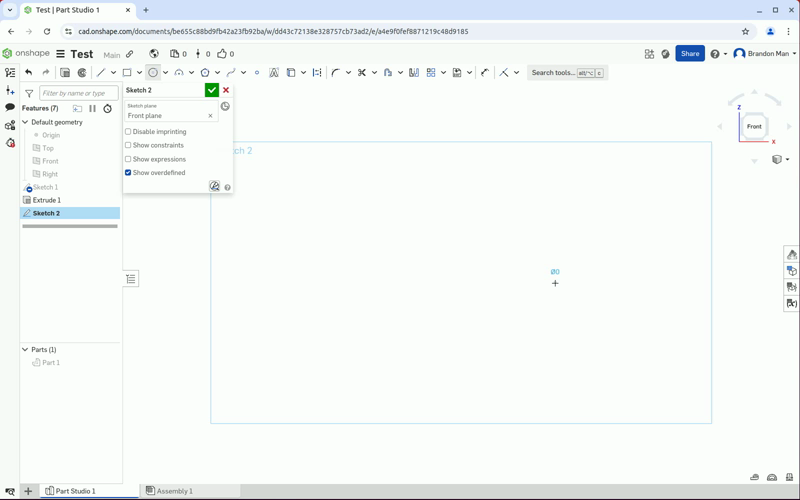
mouse_move(573, 282)
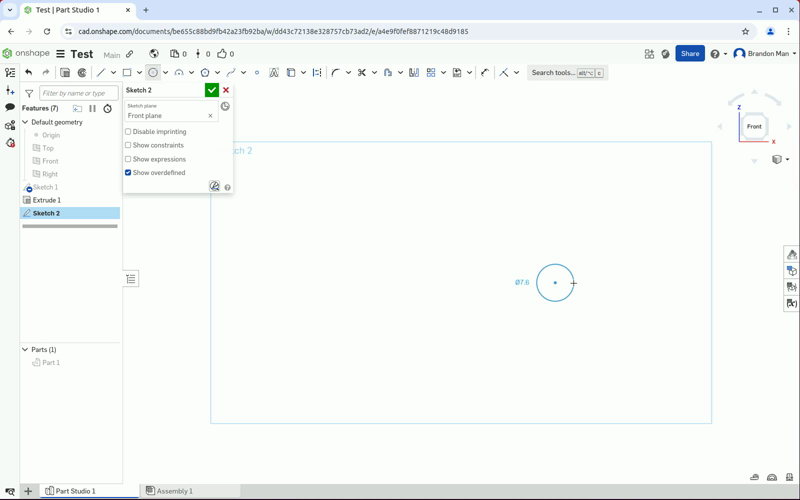
click(573, 282)
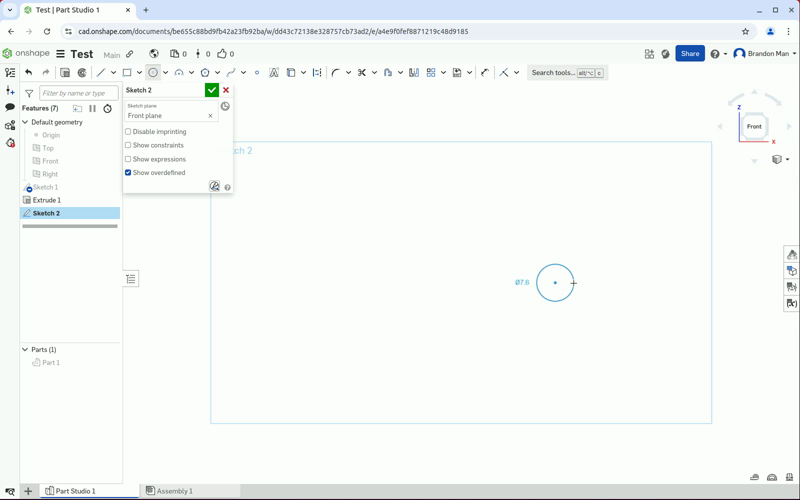
key(esc)
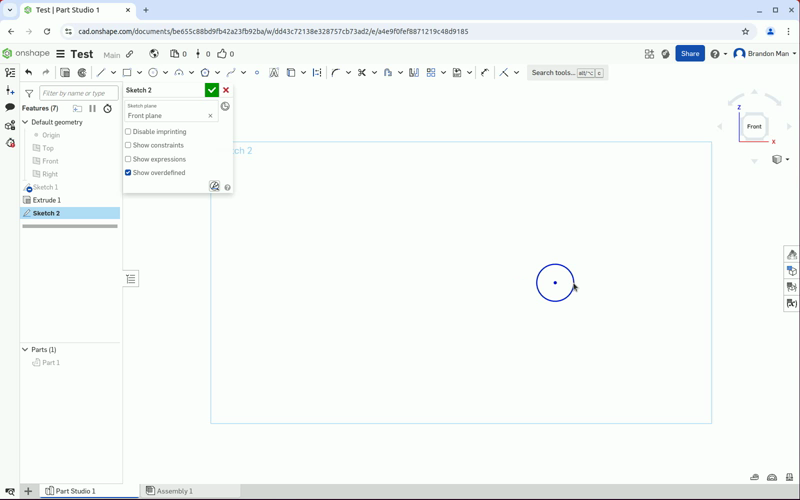
key(c)
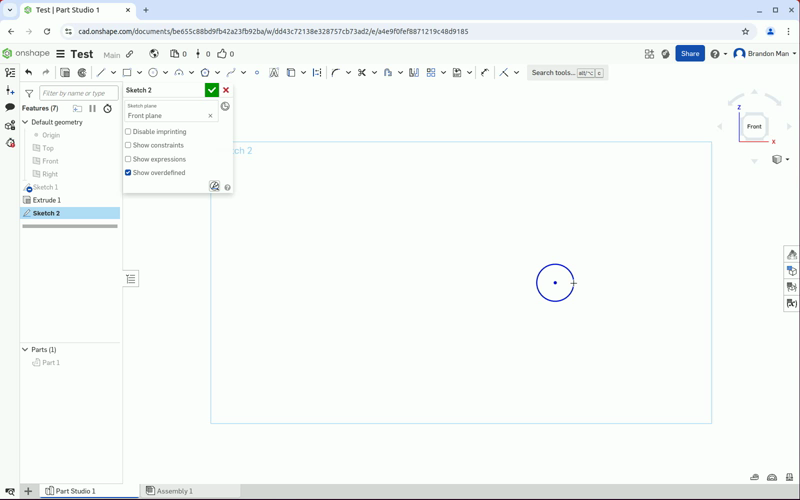
key_down(shift)
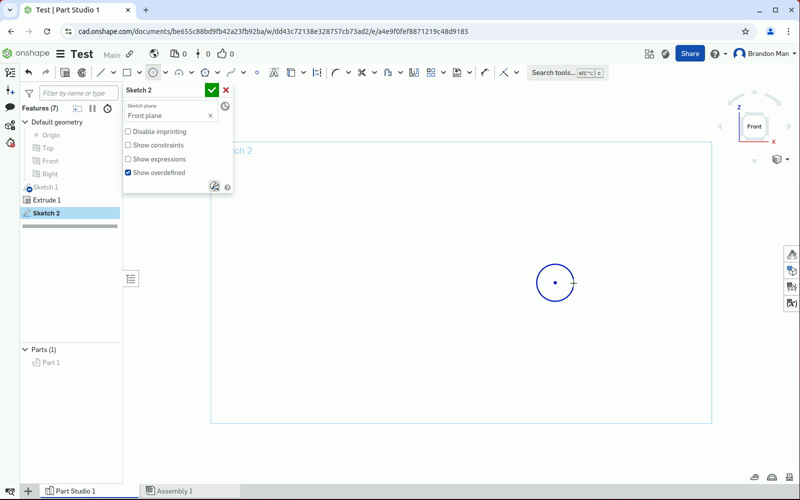
mouse_move(555, 282)
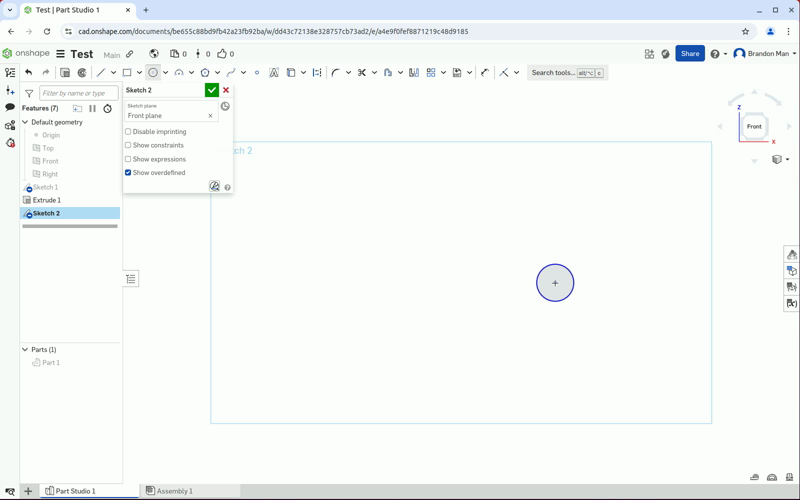
click(555, 282)
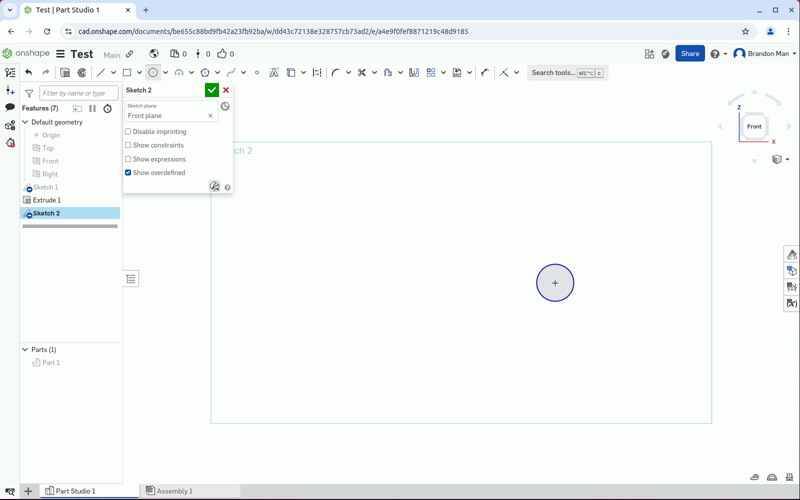
key_up(shift)
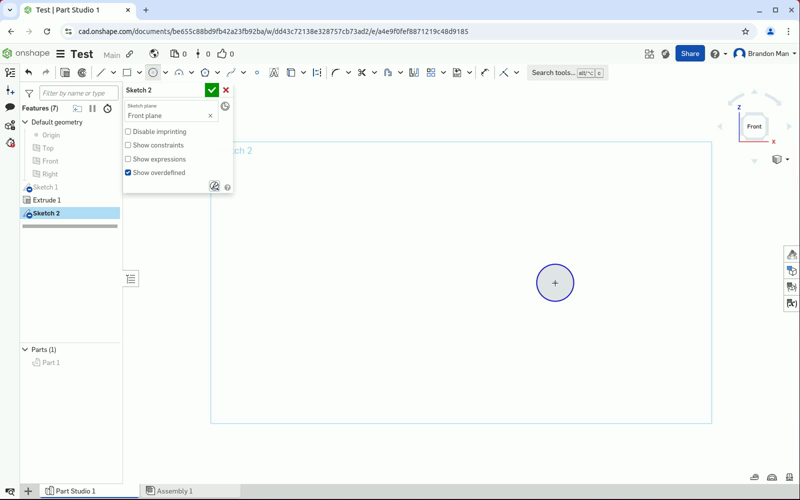
mouse_move(567, 282)
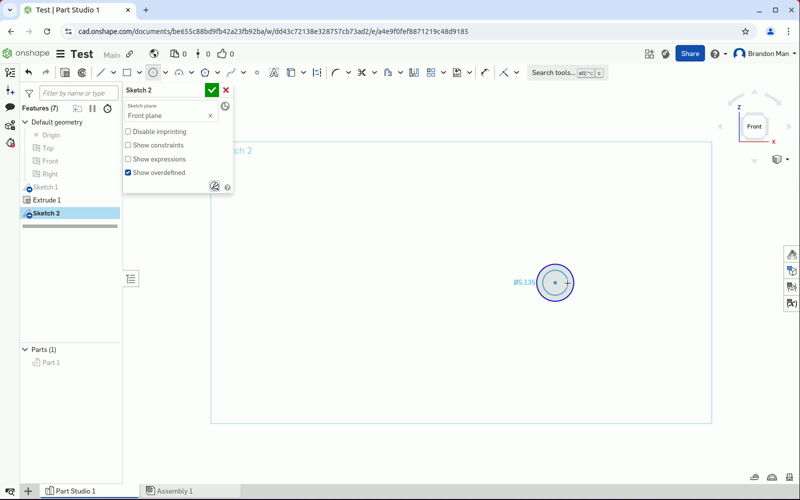
click(567, 282)
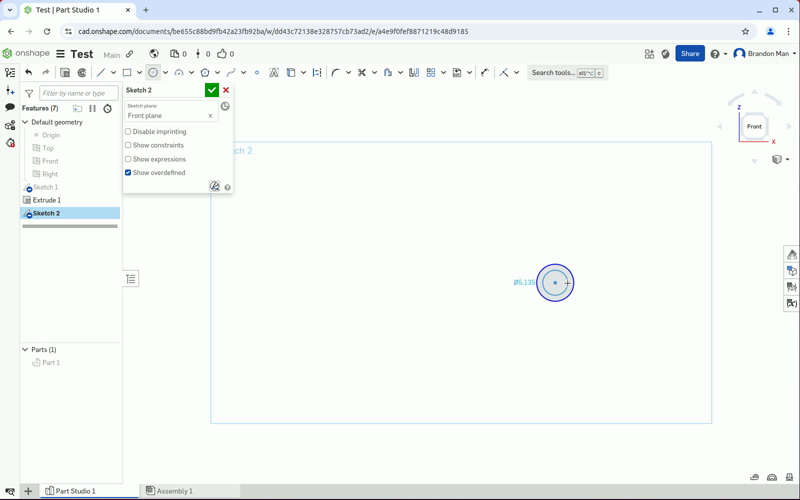
key(esc)
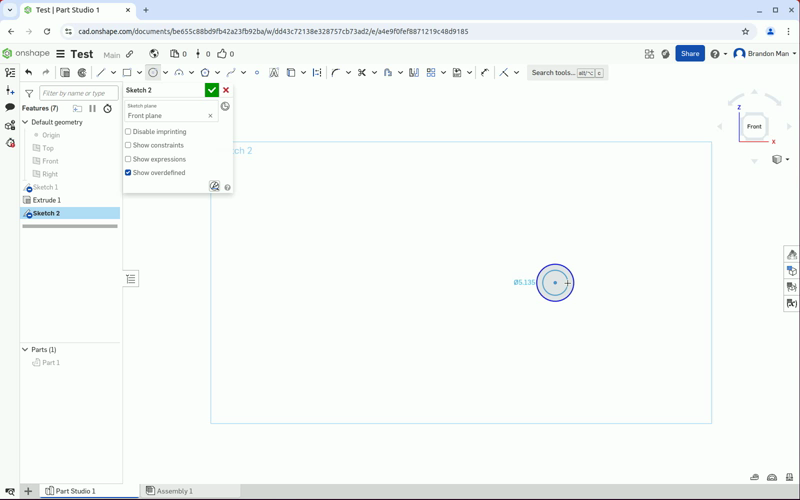
mouse_move(541, 287)
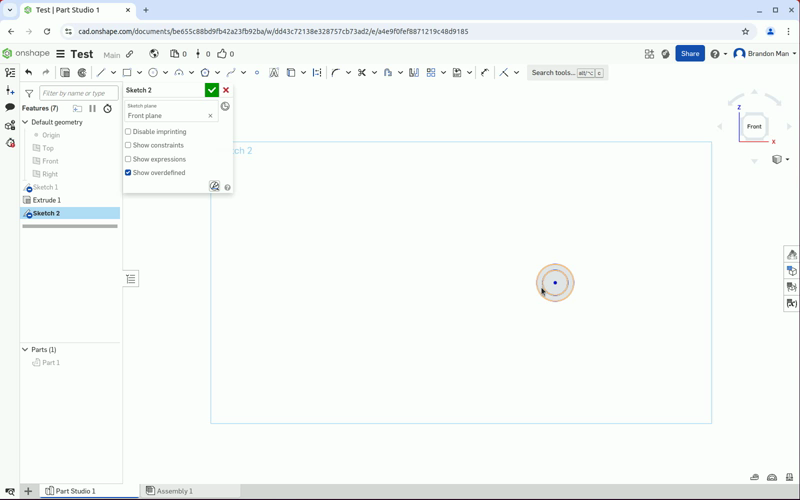
scroll(6)
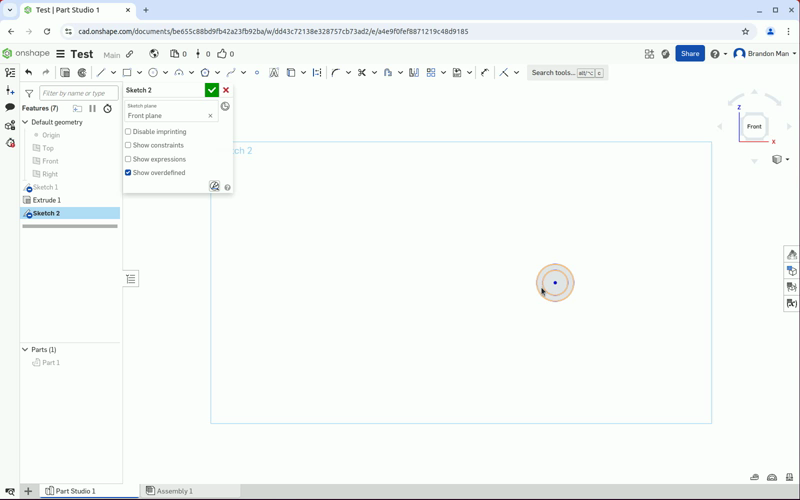
scroll(6)
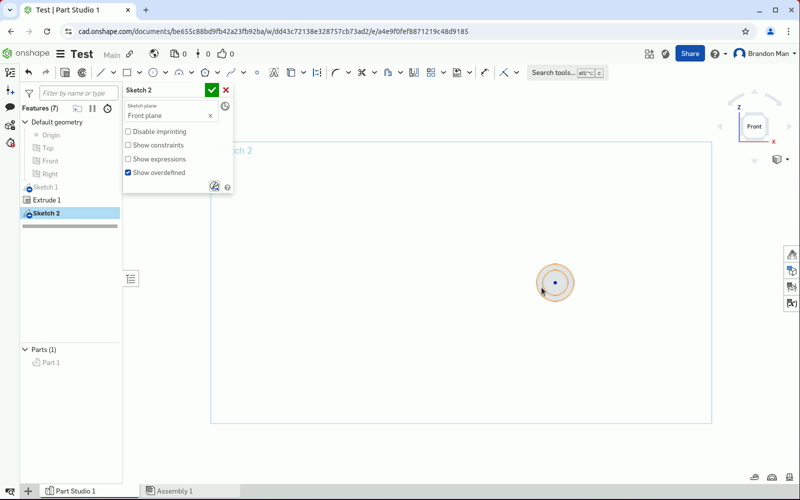
scroll(6)
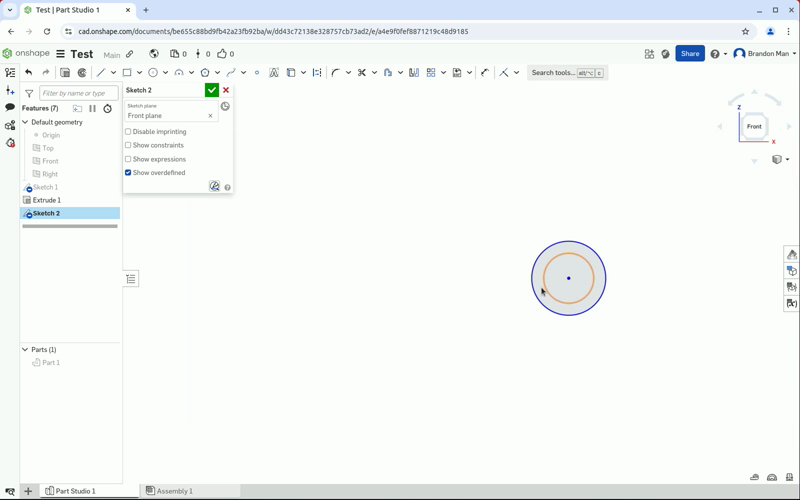
scroll(6)
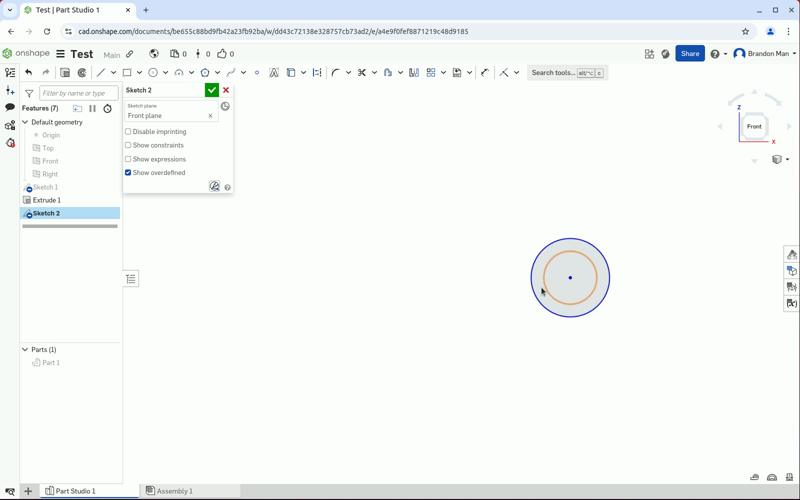
scroll(6)
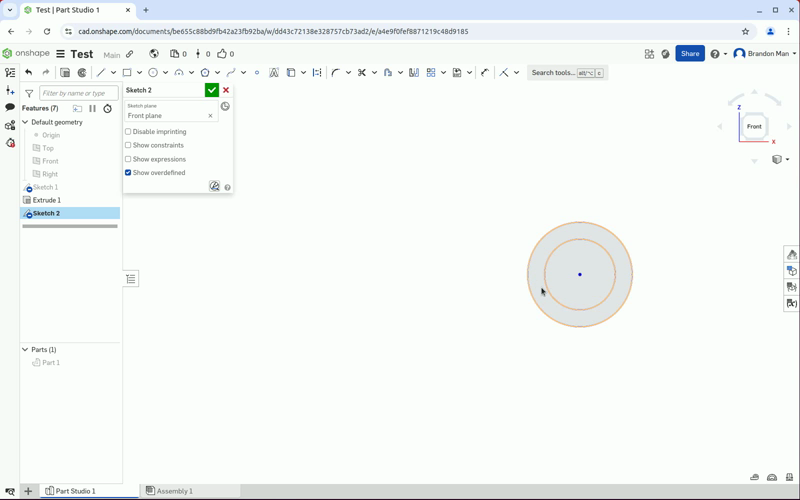
scroll(6)
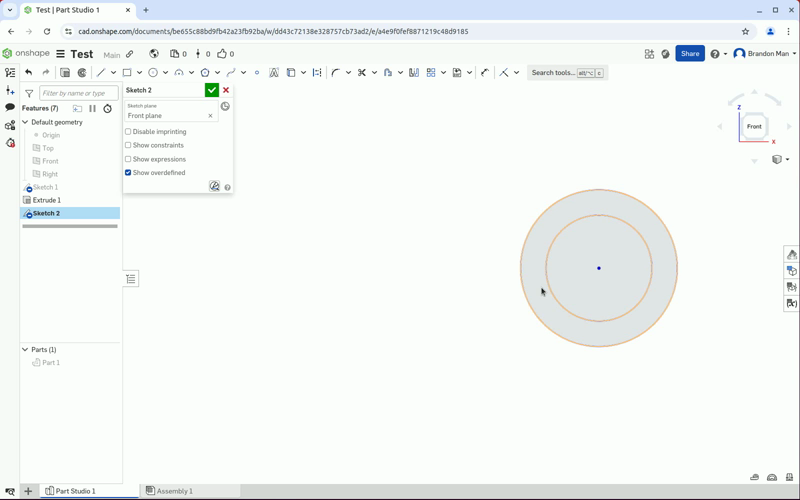
scroll(6)
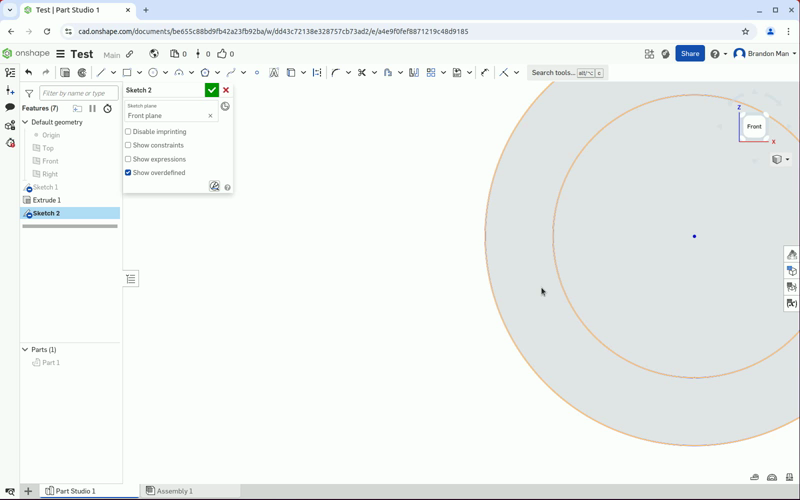
click(541, 287)
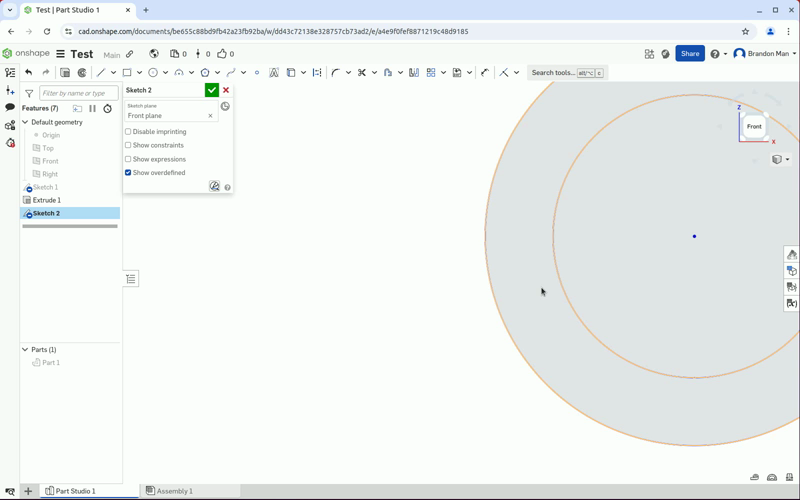
scroll(-6)
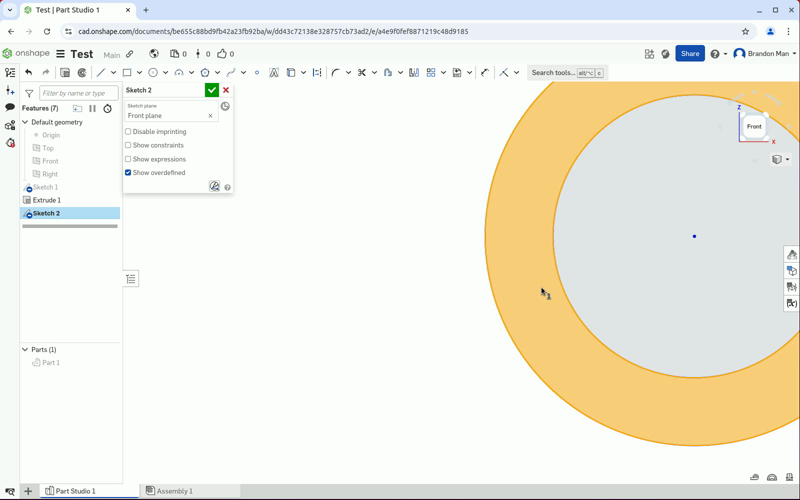
scroll(-6)
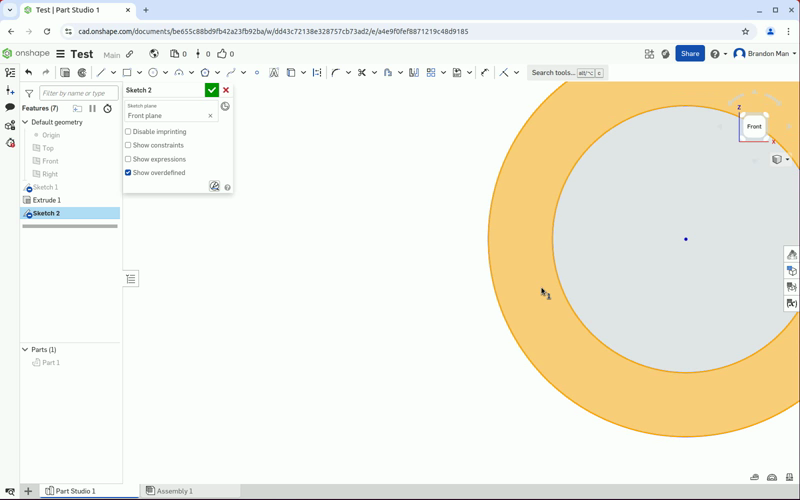
scroll(-6)
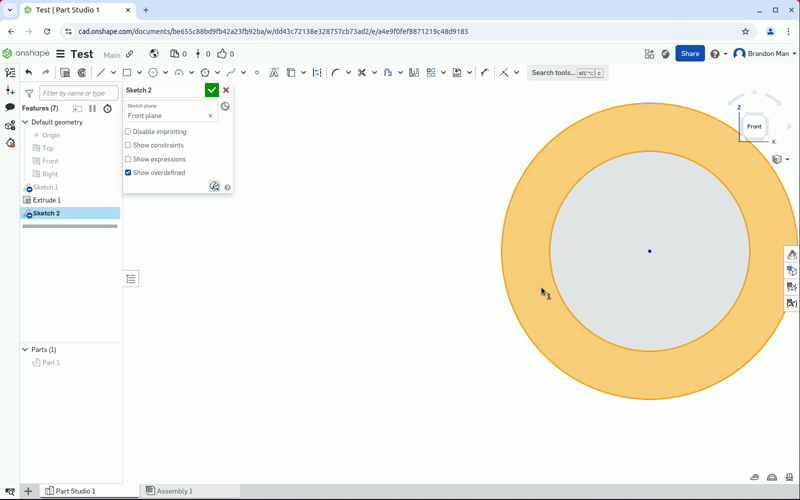
scroll(-6)
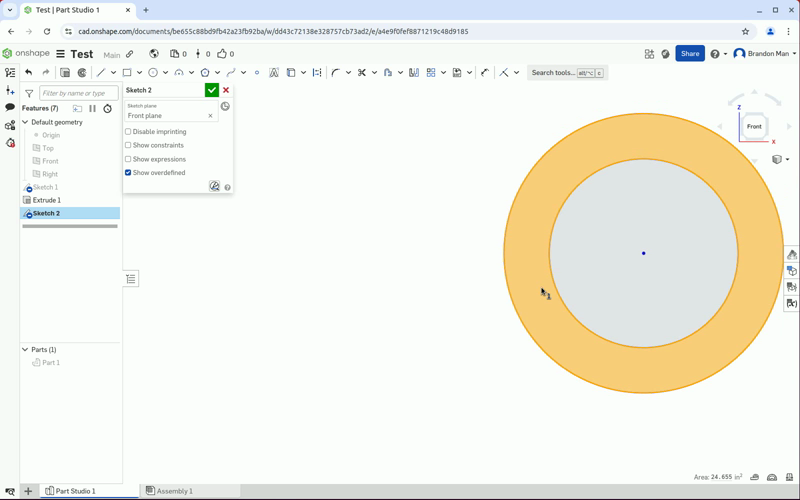
scroll(-6)
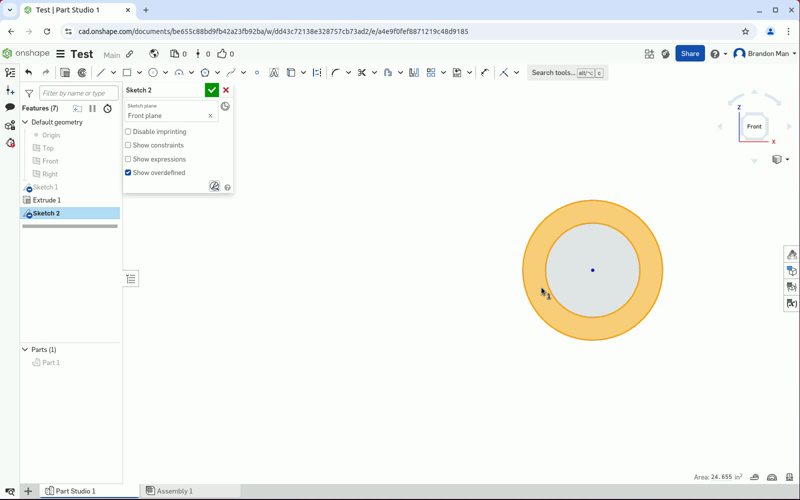
scroll(-6)
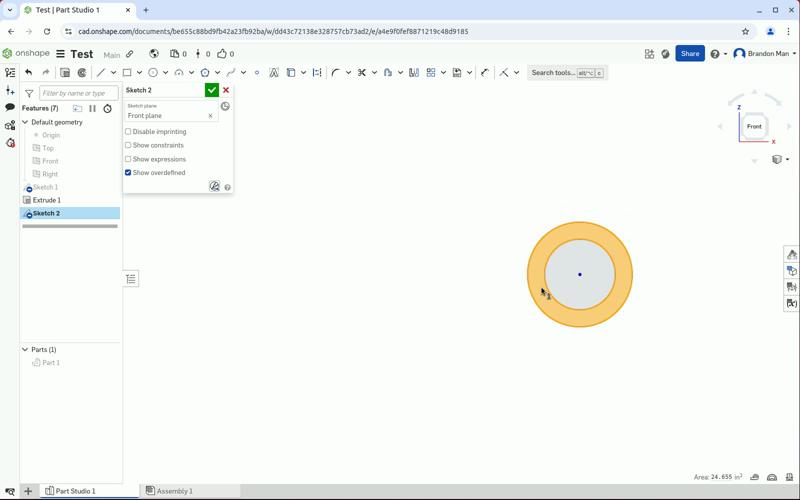
scroll(-6)
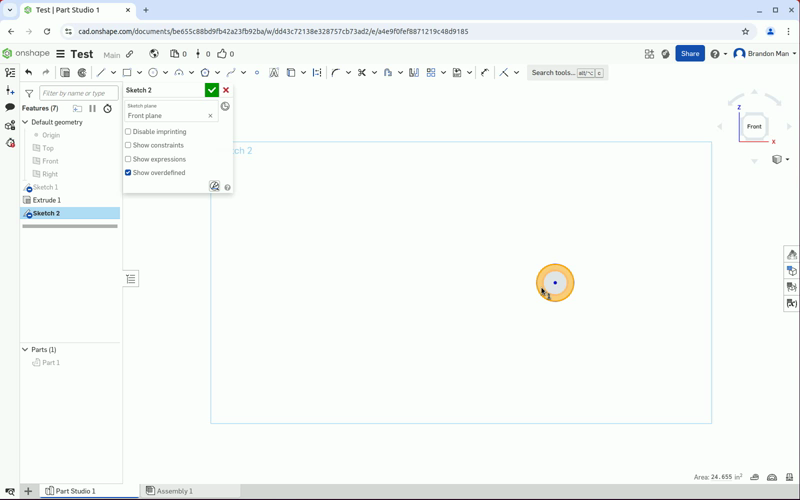
mouse_move(73, 352)
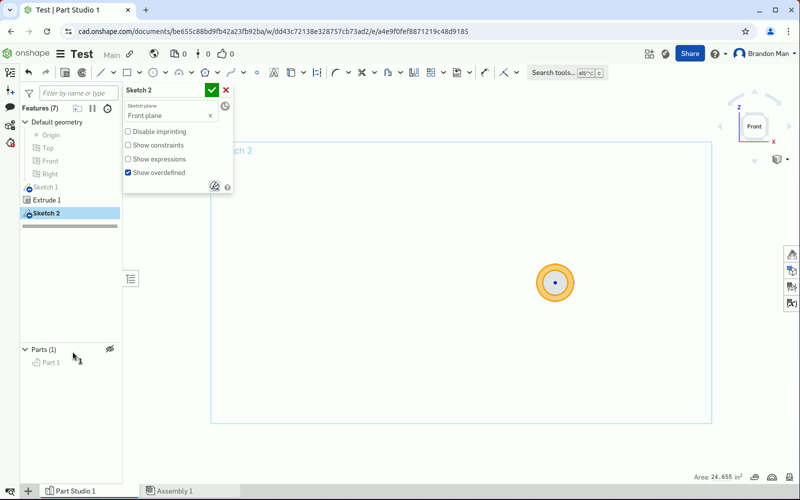
key(shift+y)
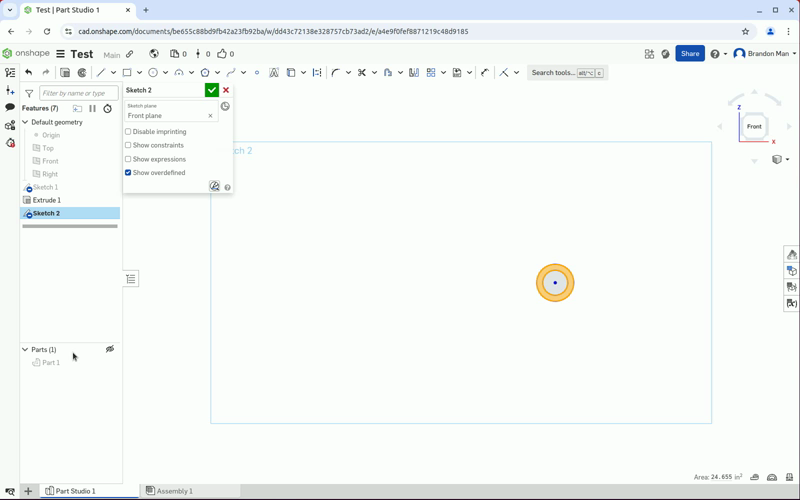
key(shift+e)
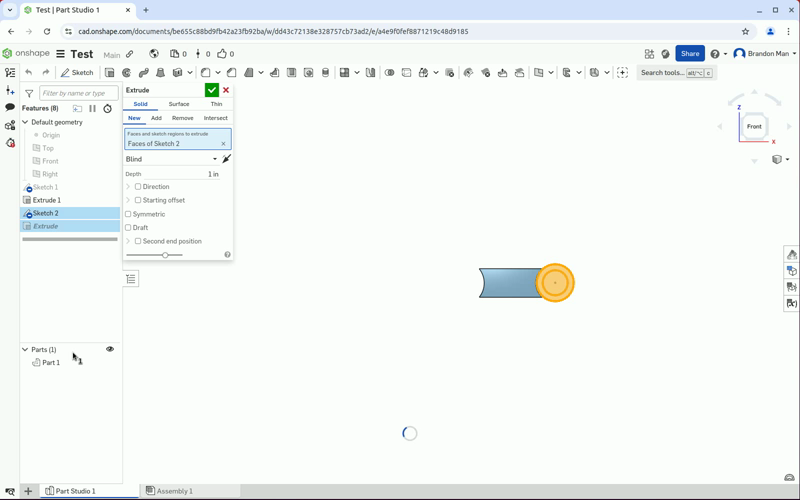
mouse_move(143, 106)
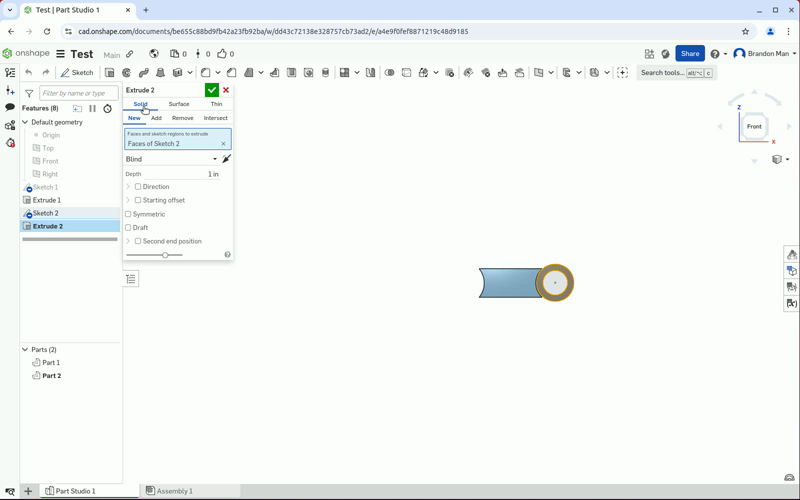
click(143, 106)
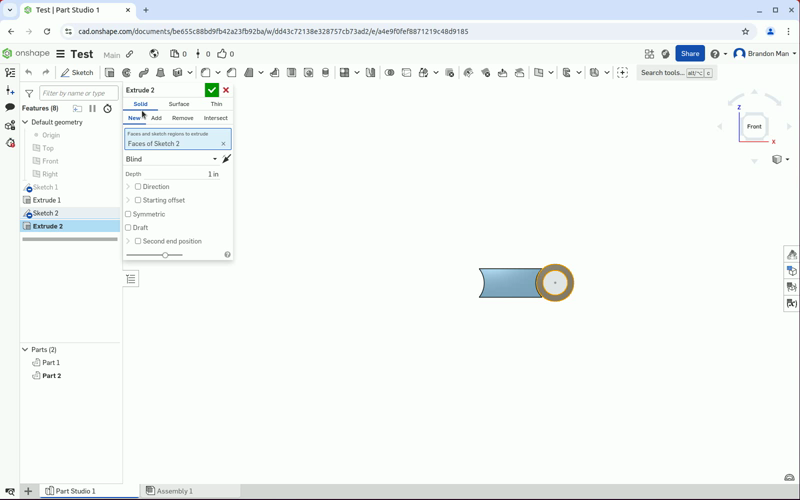
mouse_move(137, 120)
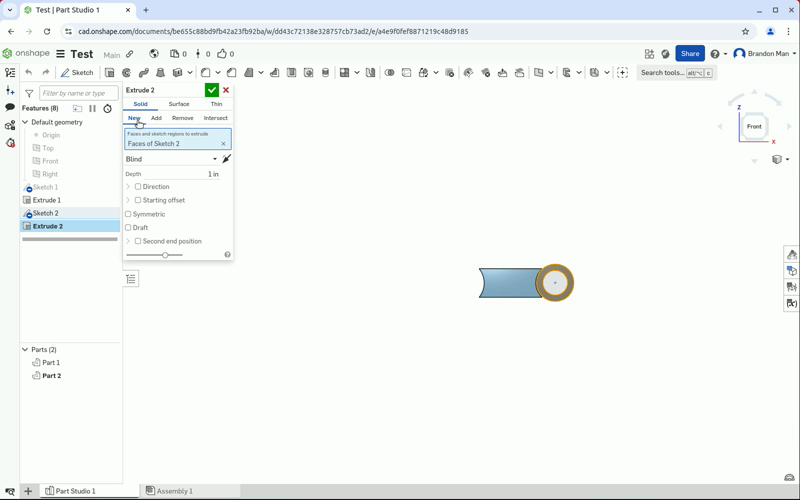
click(137, 120)
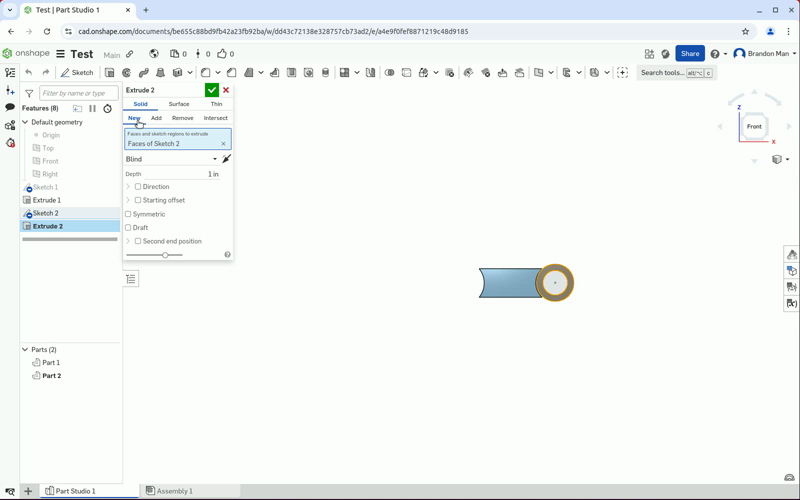
key(tab, 4)
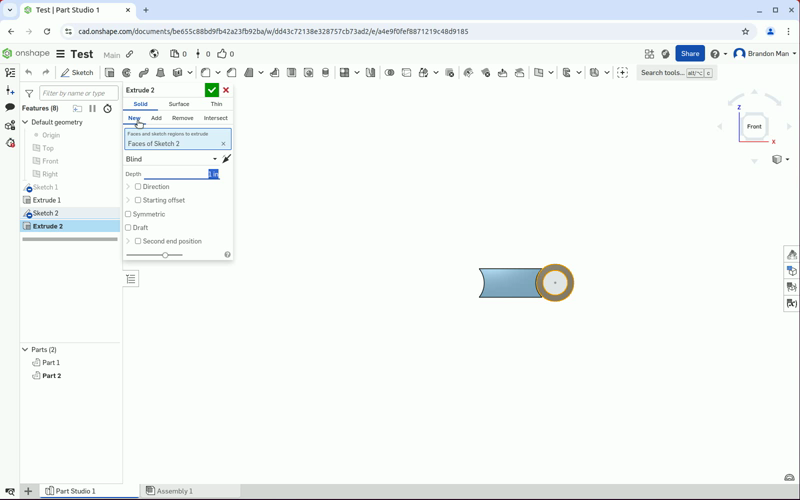
text(3.851)
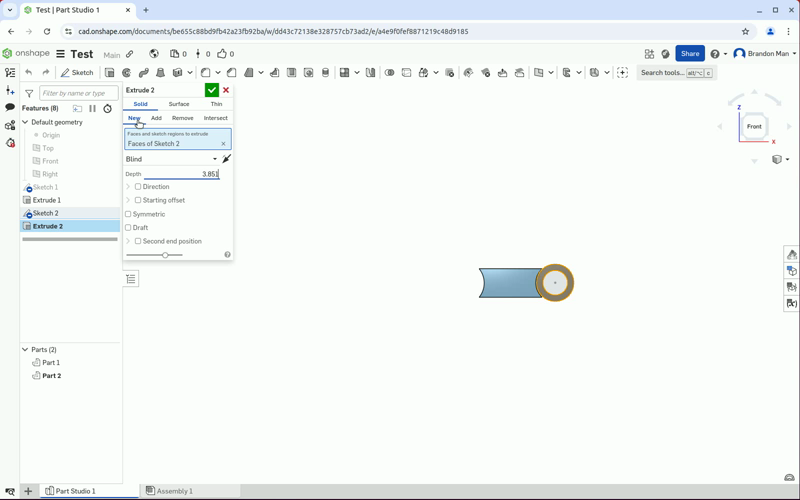
key(enter)
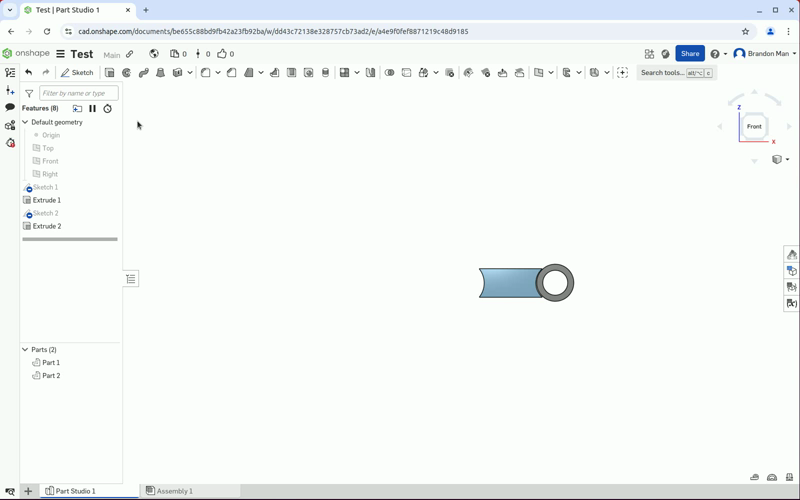
key(shift+h)
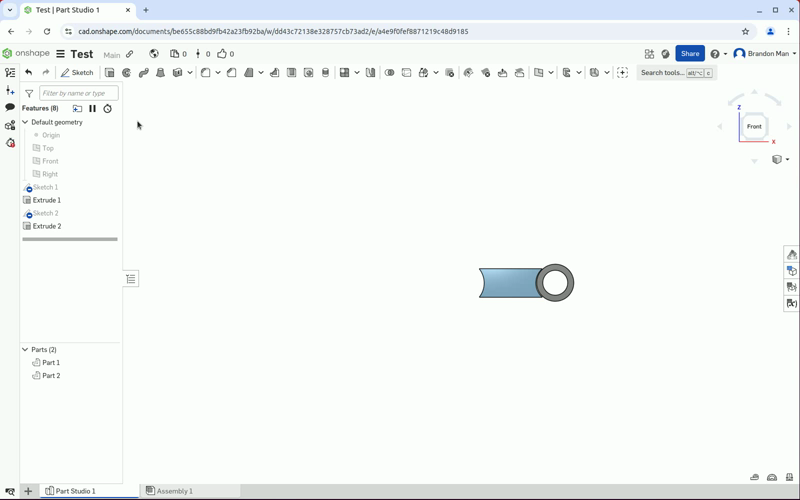
key(shift+h)
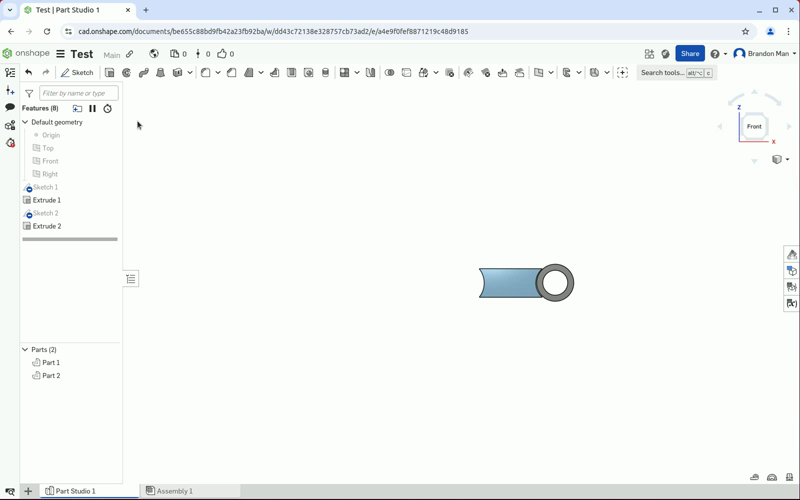
key(shift+7)
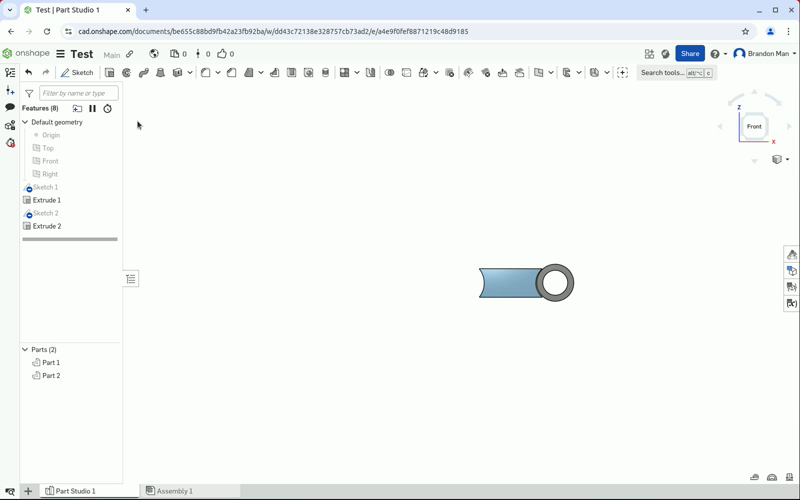
key(left, 2)
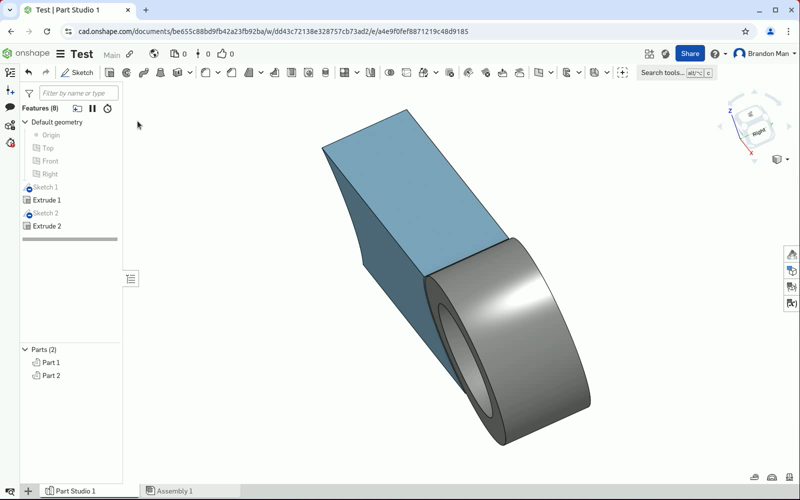
key(down, 2)
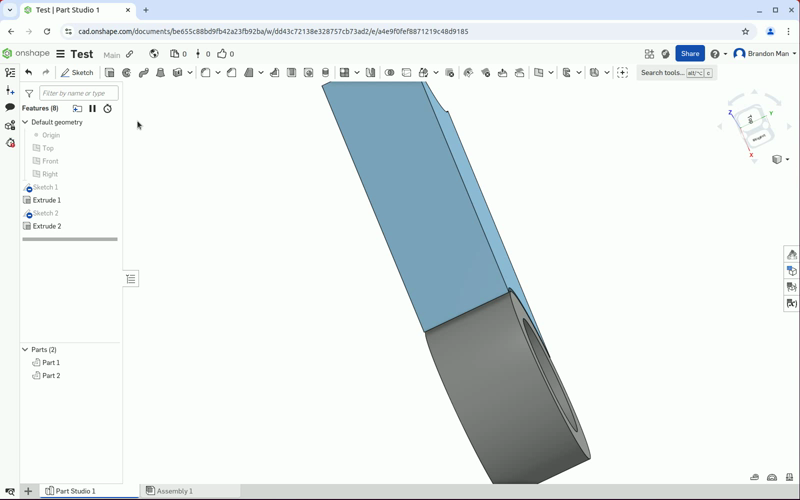
key(up, 2)
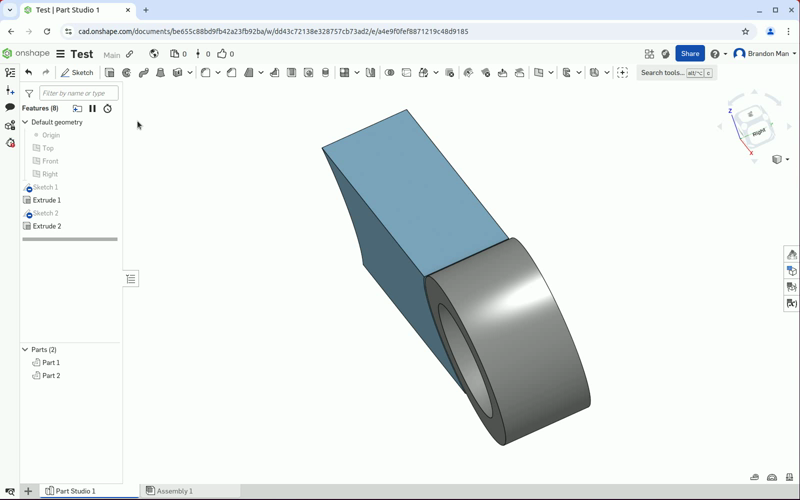
key(right, 2)
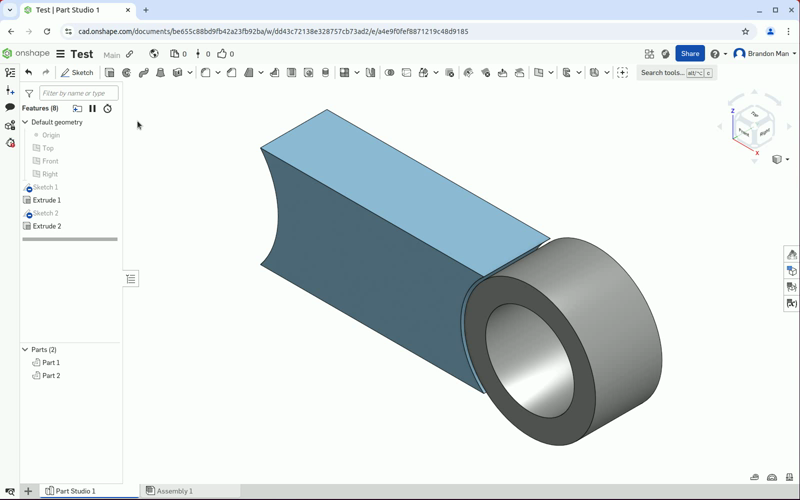
mouse_move(73, 189)
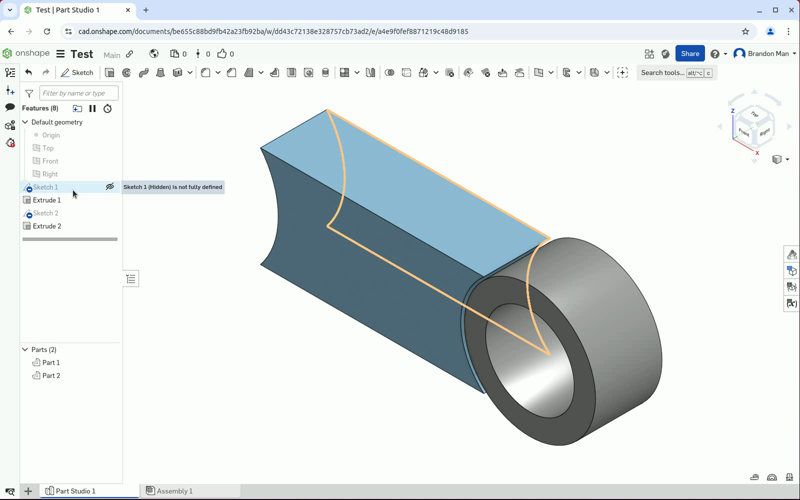
click(73, 189)